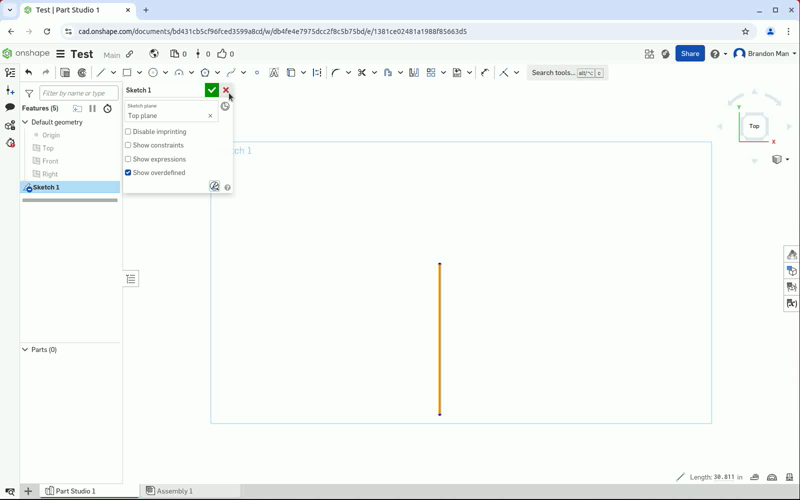
key(shift+h)
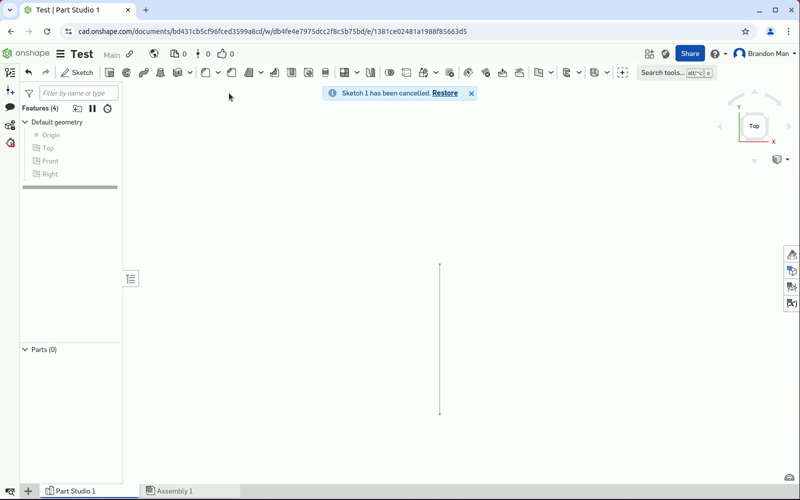
mouse_move(73, 352)
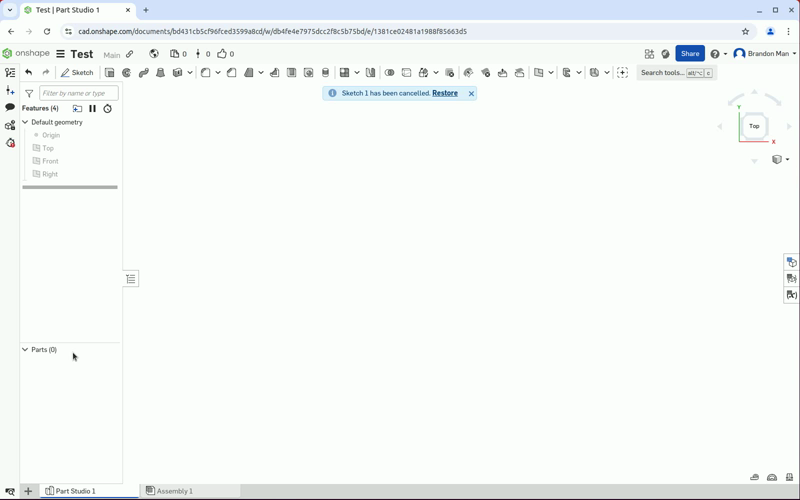
key(y)
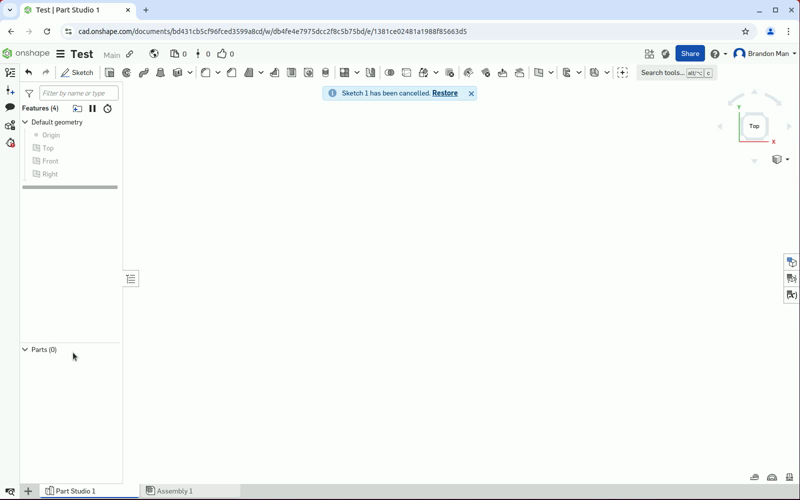
key(shift+p)
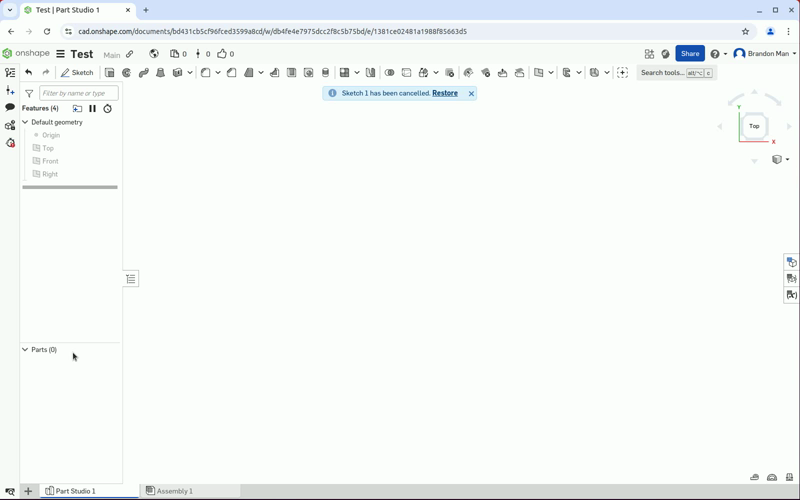
key(space)
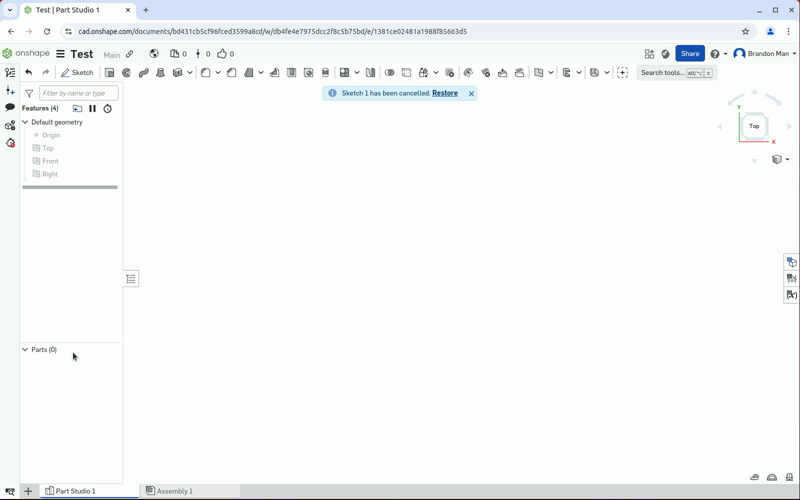
key_down(shift)
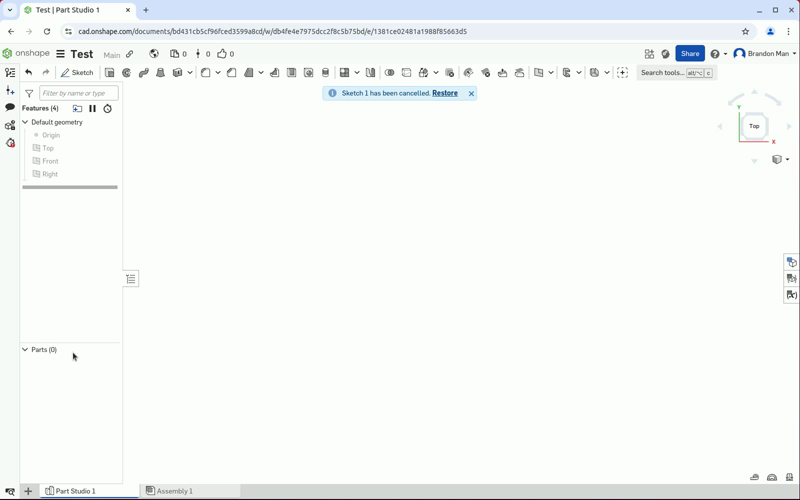
key(up)
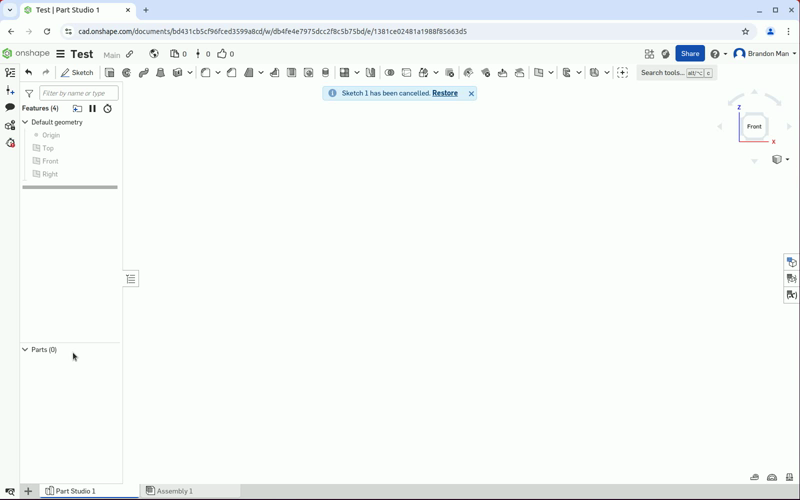
key_up(shift)
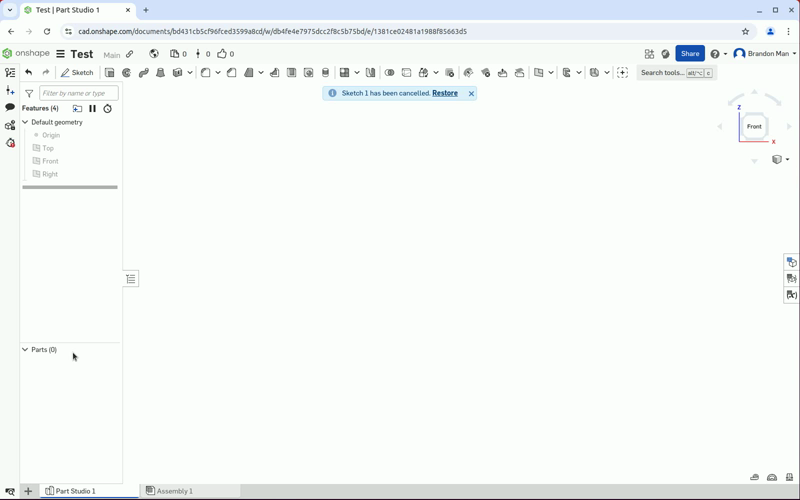
mouse_move(73, 352)
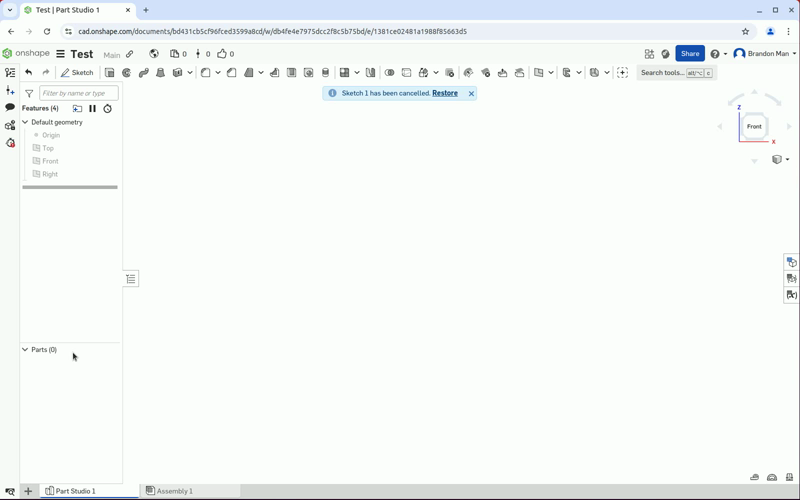
key(shift+y)
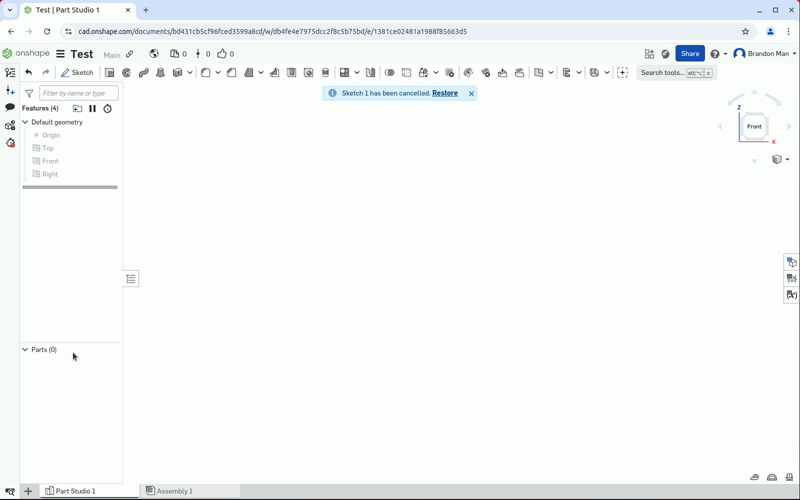
key(shift+s)
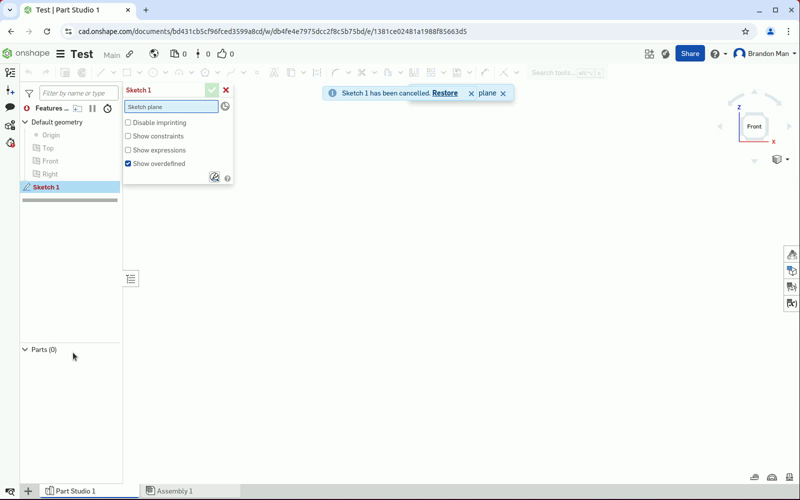
mouse_move(73, 163)
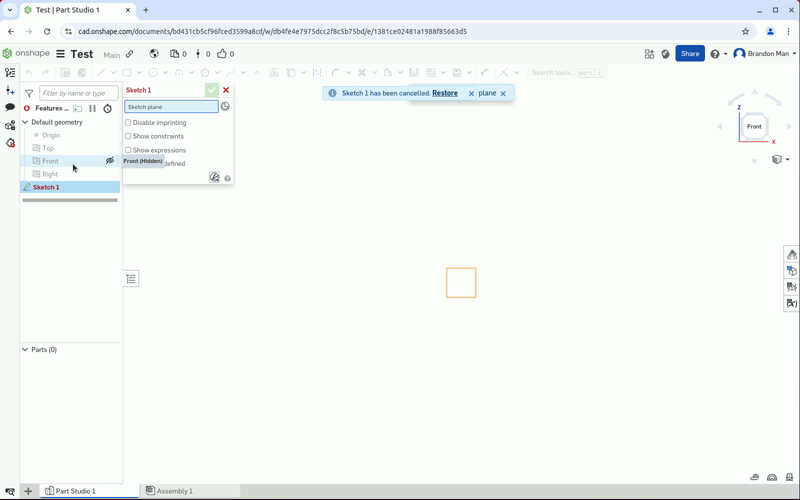
click(73, 163)
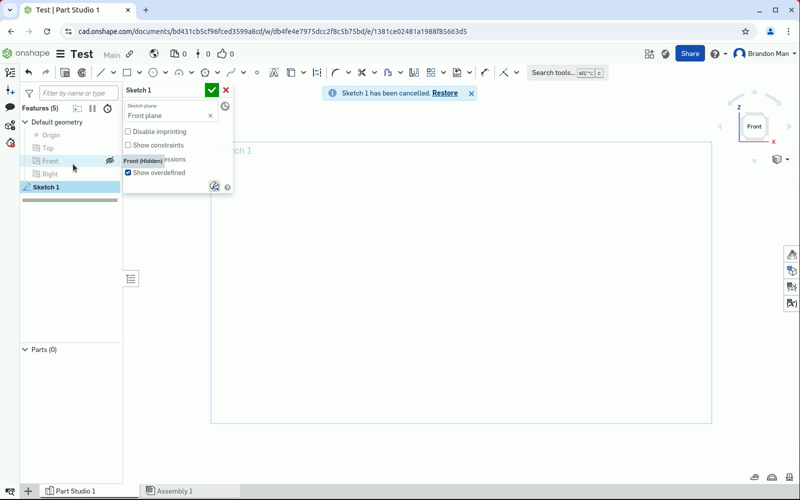
mouse_move(73, 352)
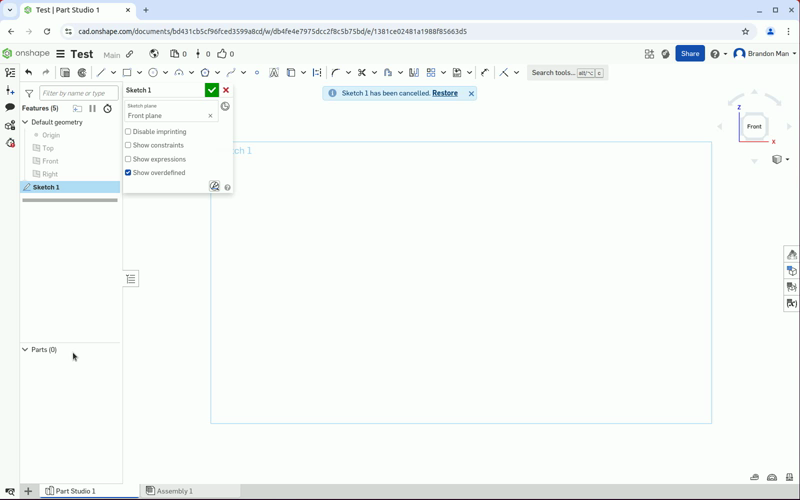
key(y)
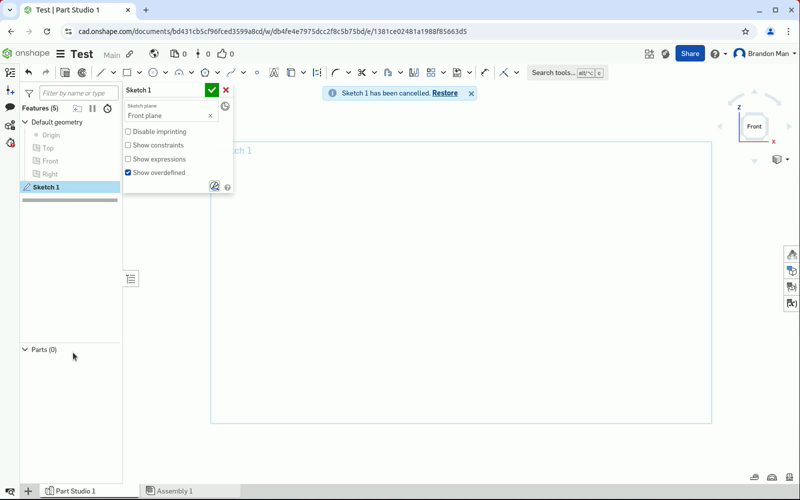
key(l)
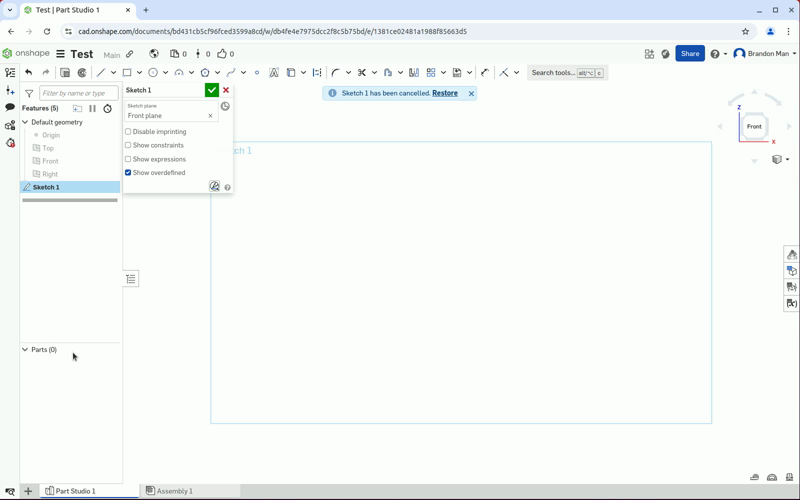
key_down(shift)
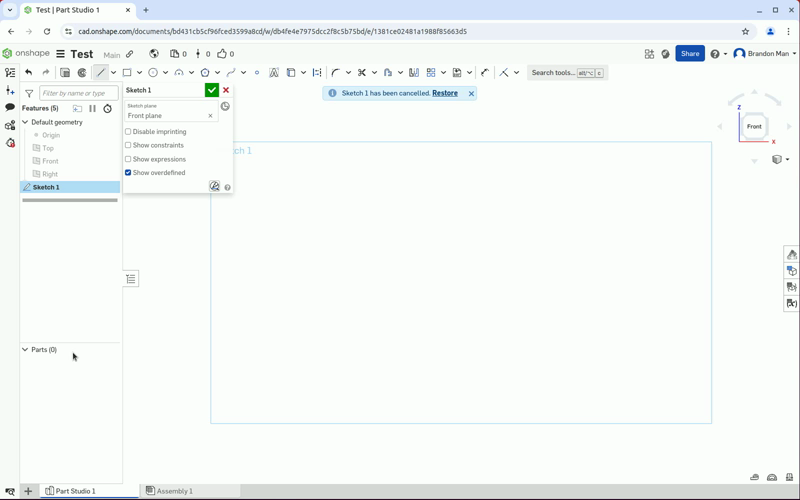
mouse_move(348, 301)
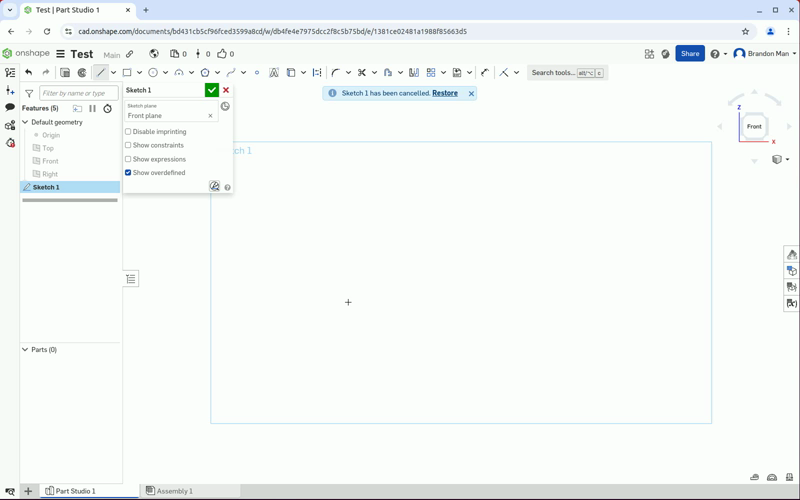
click(348, 301)
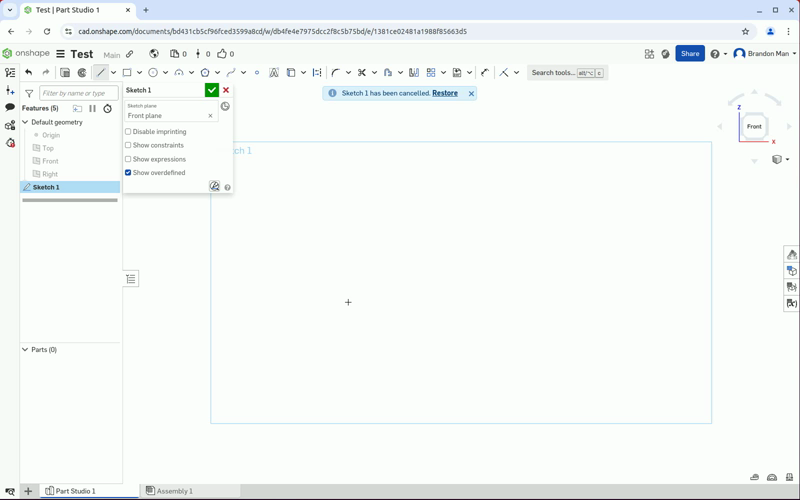
key_up(shift)
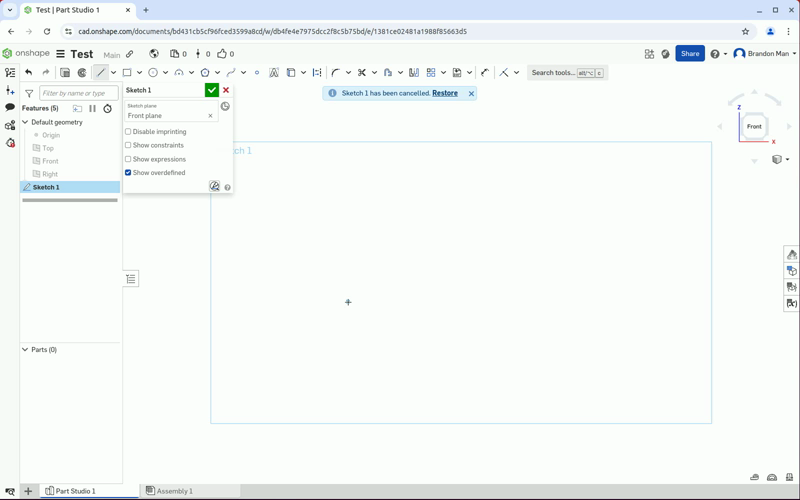
key_down(shift)
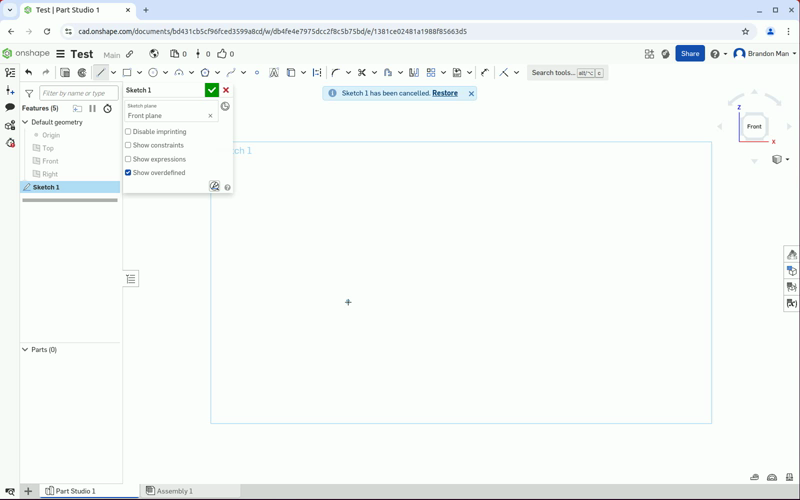
mouse_move(572, 301)
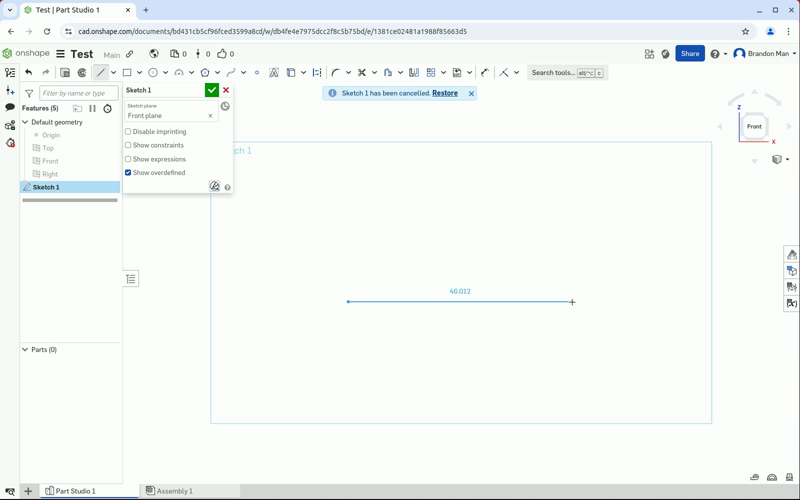
click(572, 301)
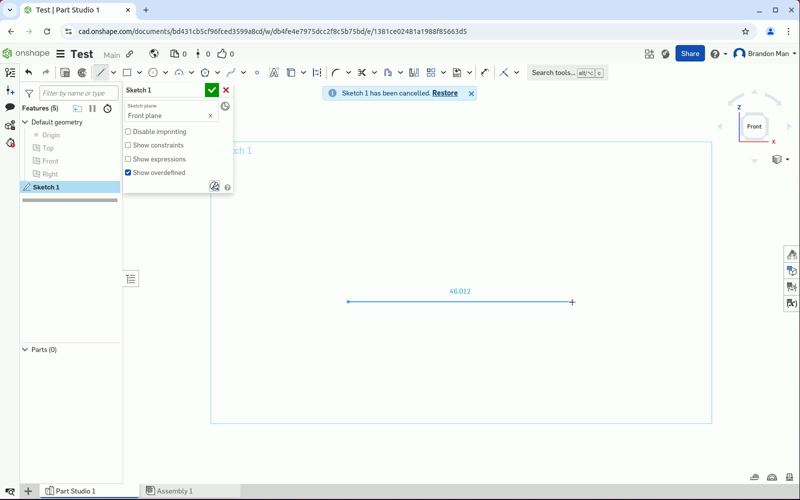
key_up(shift)
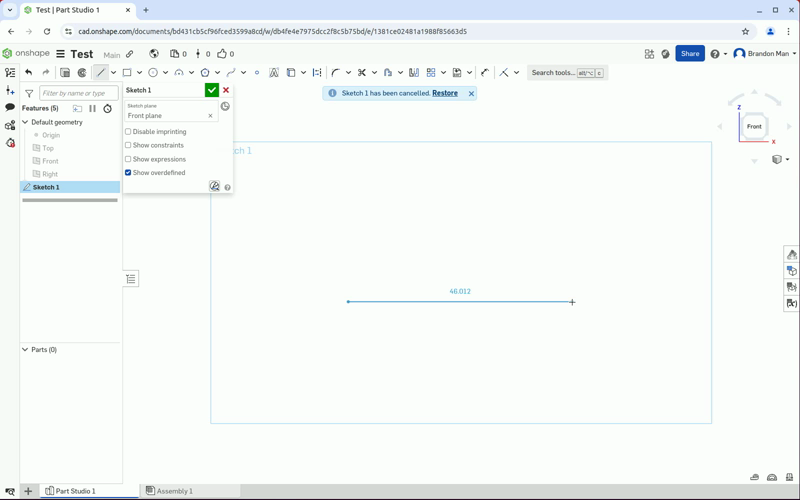
key_down(shift)
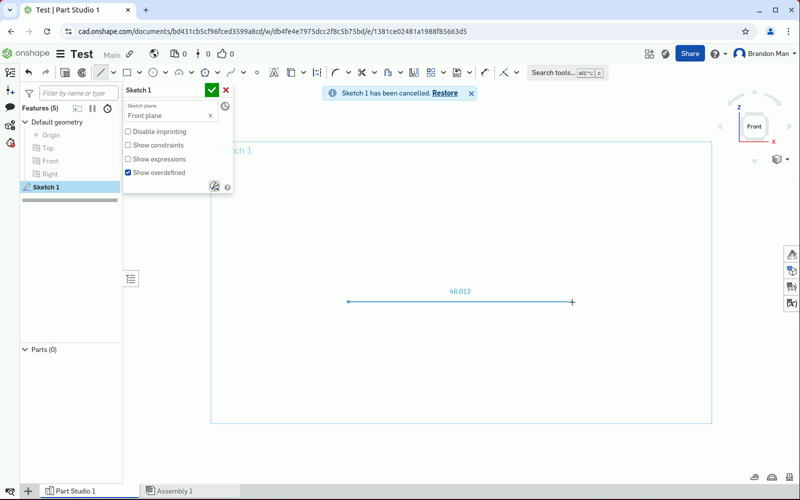
mouse_move(589, 301)
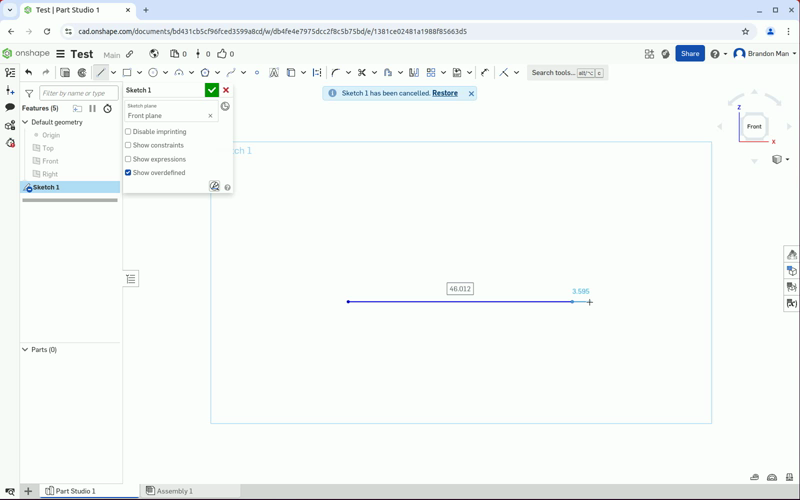
mouse_move(572, 252)
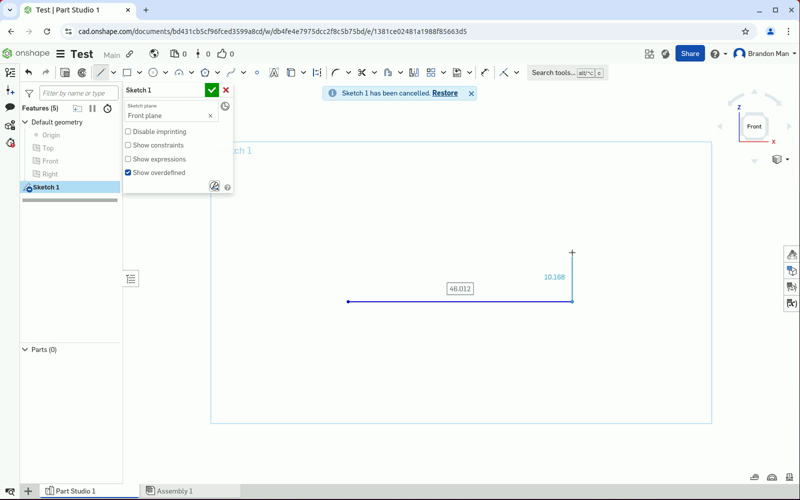
click(572, 252)
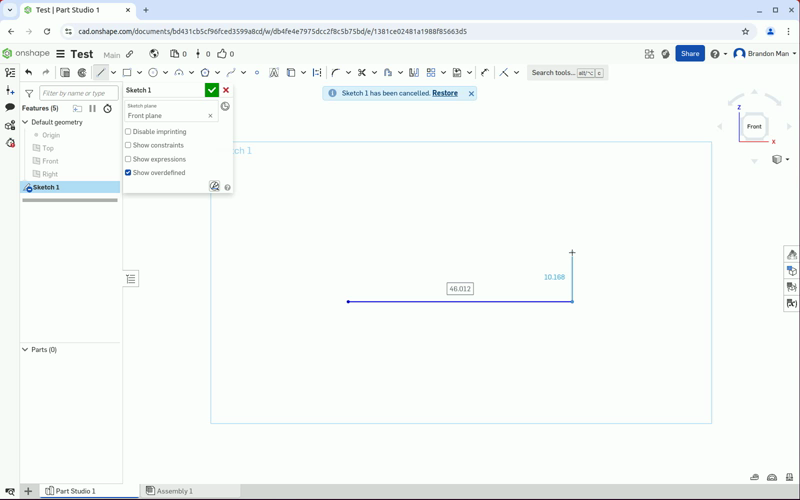
key_up(shift)
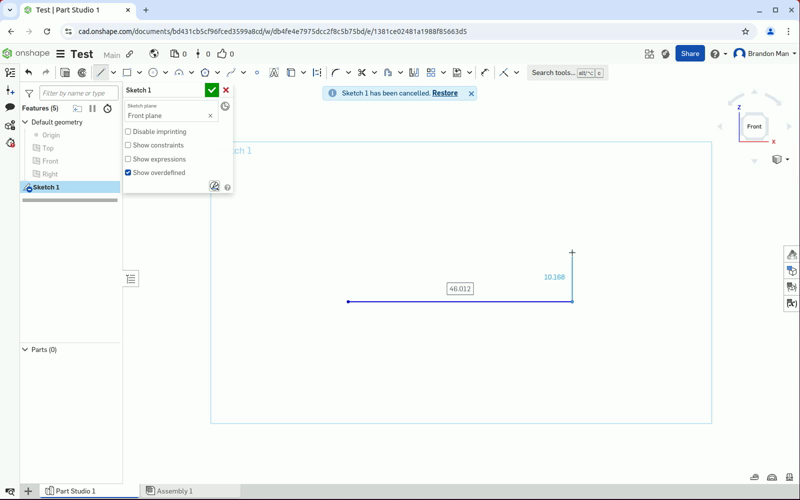
key_down(shift)
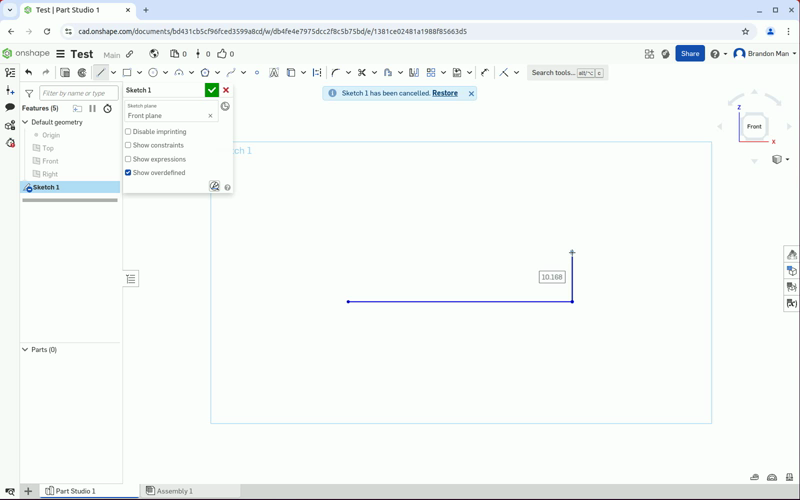
mouse_move(348, 252)
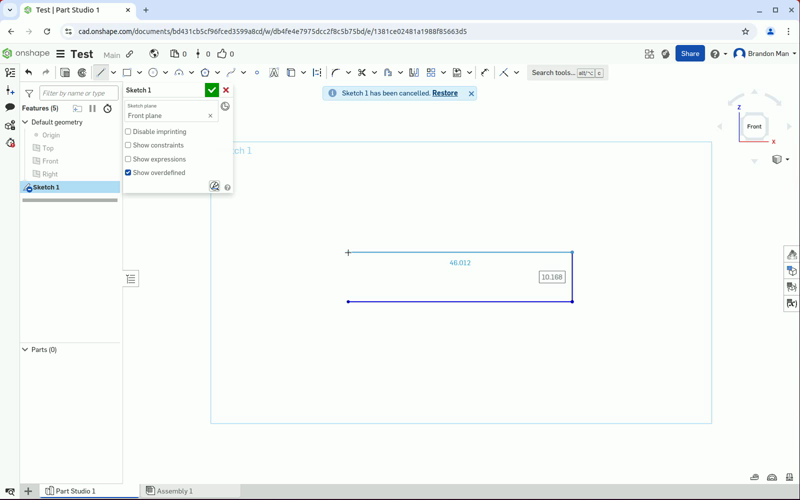
click(348, 252)
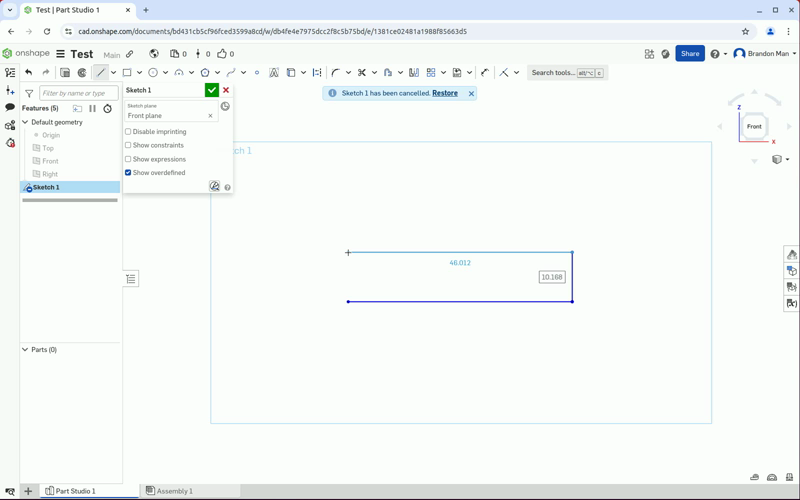
key_up(shift)
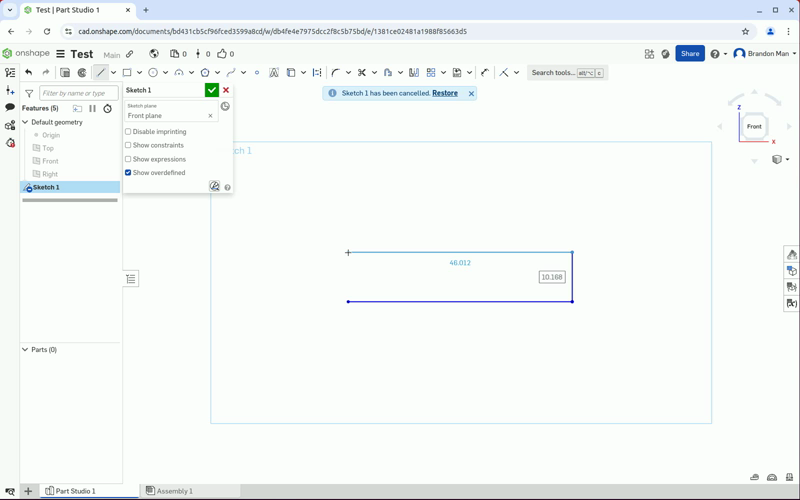
mouse_move(378, 252)
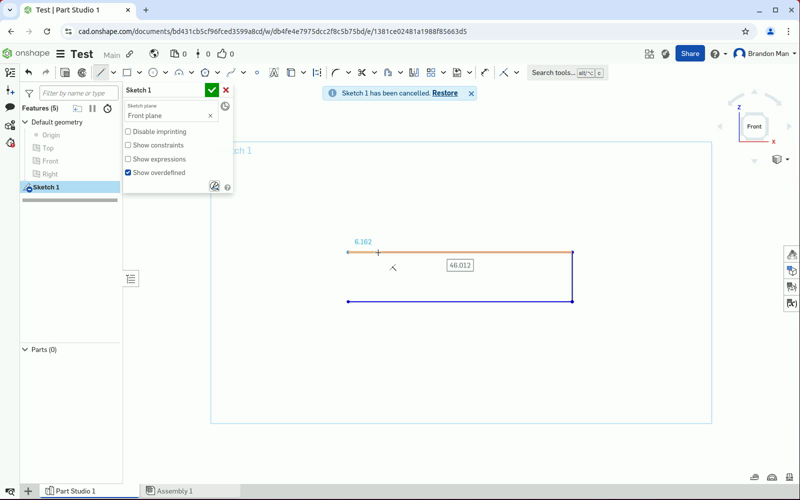
key_down(shift)
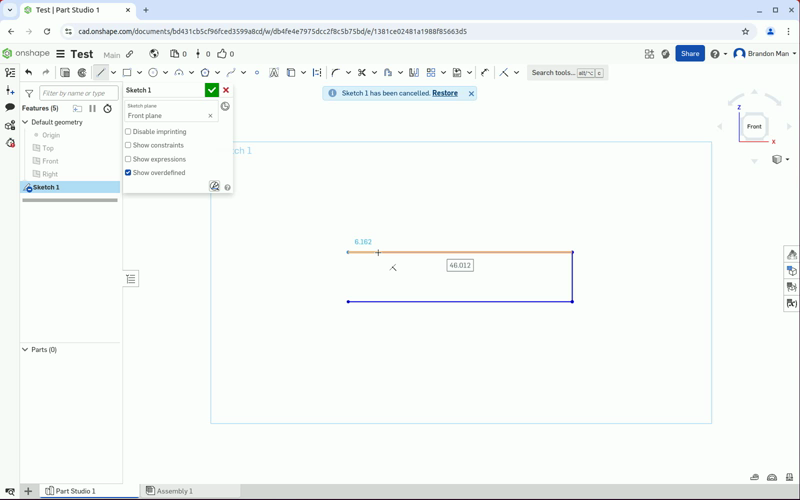
mouse_move(348, 301)
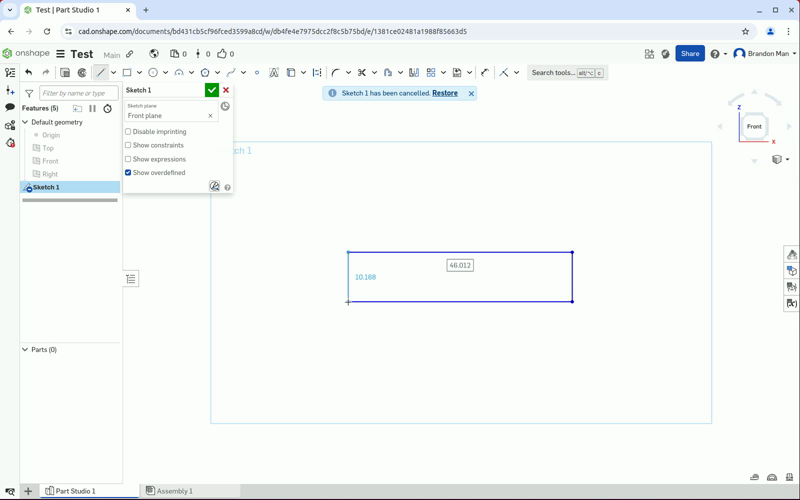
key_up(shift)
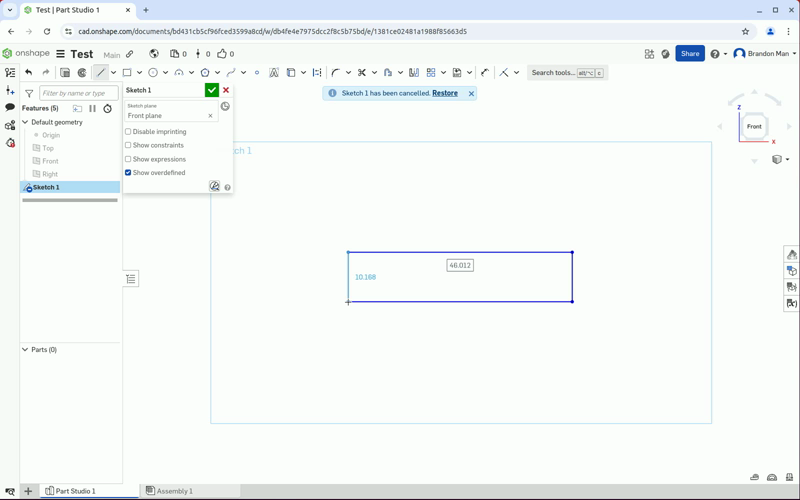
click(348, 301)
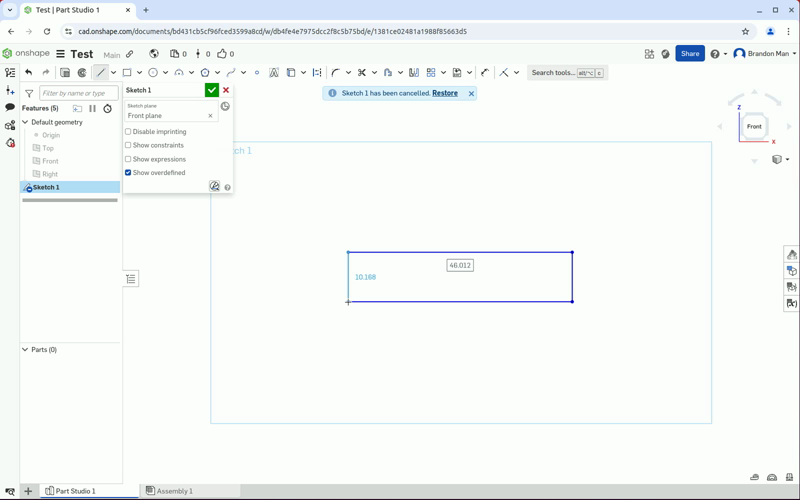
key(esc)
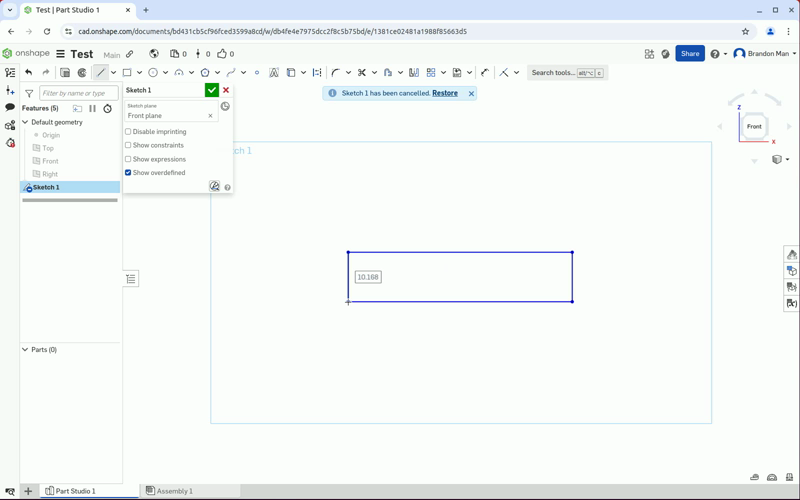
key(c)
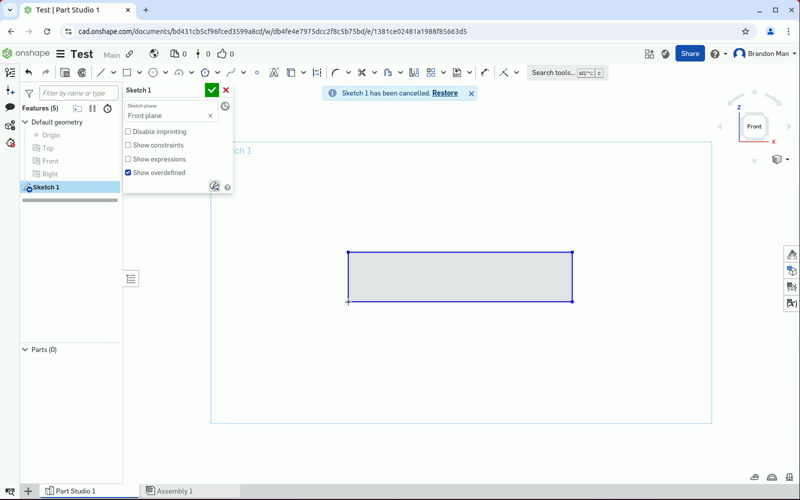
key_down(shift)
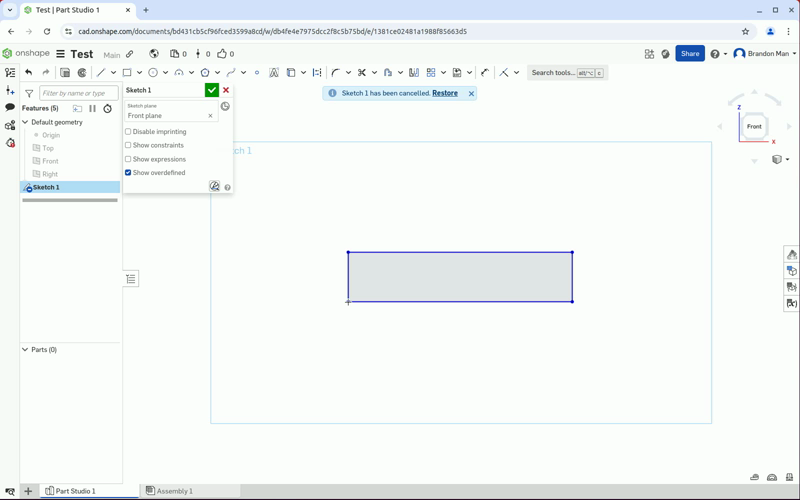
mouse_move(378, 275)
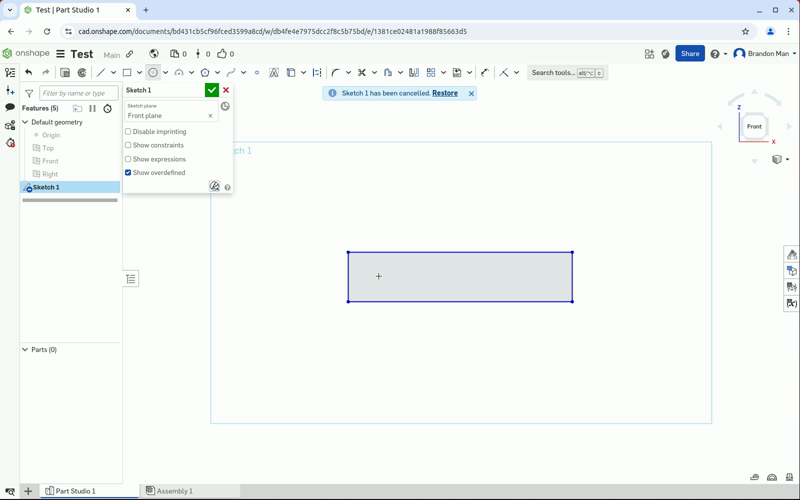
click(378, 275)
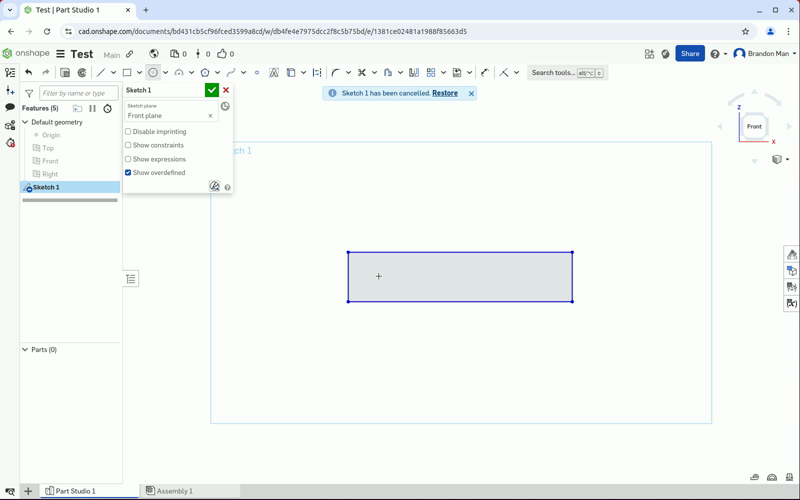
key_up(shift)
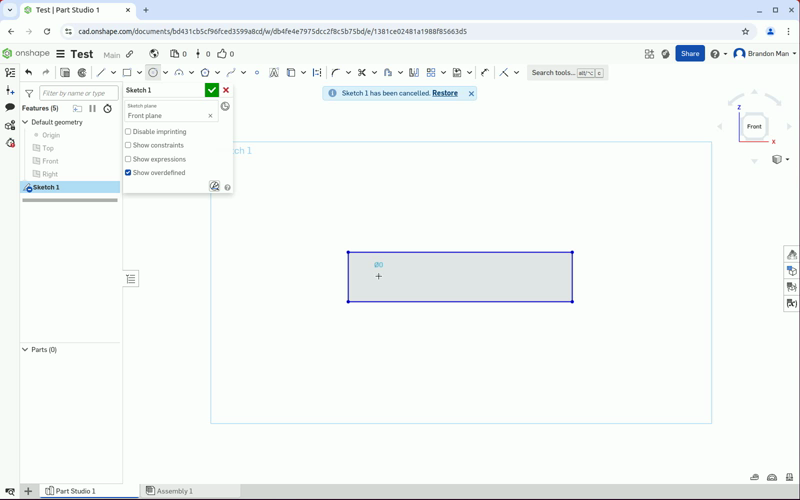
mouse_move(383, 275)
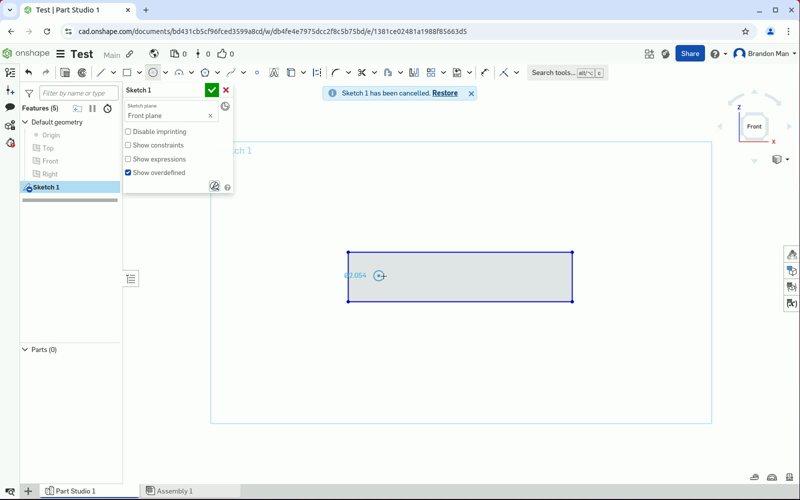
click(383, 275)
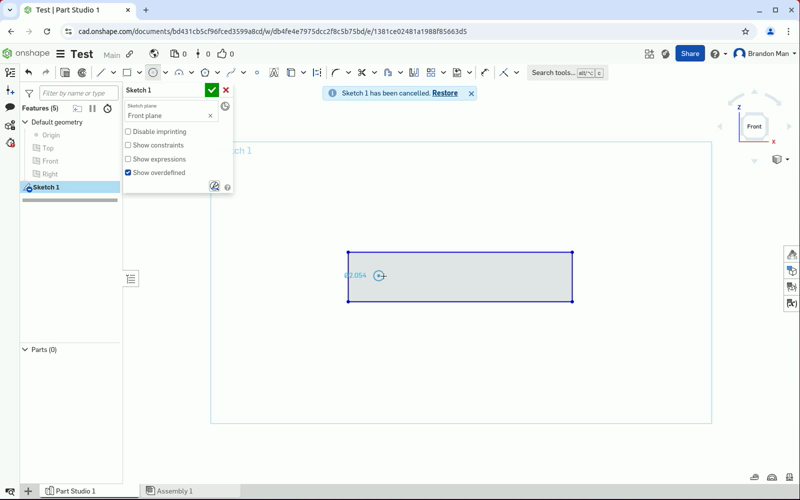
key(esc)
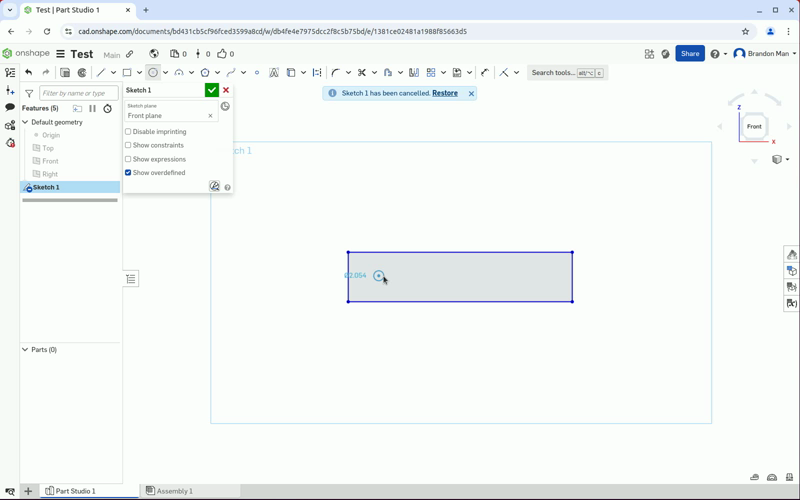
key(c)
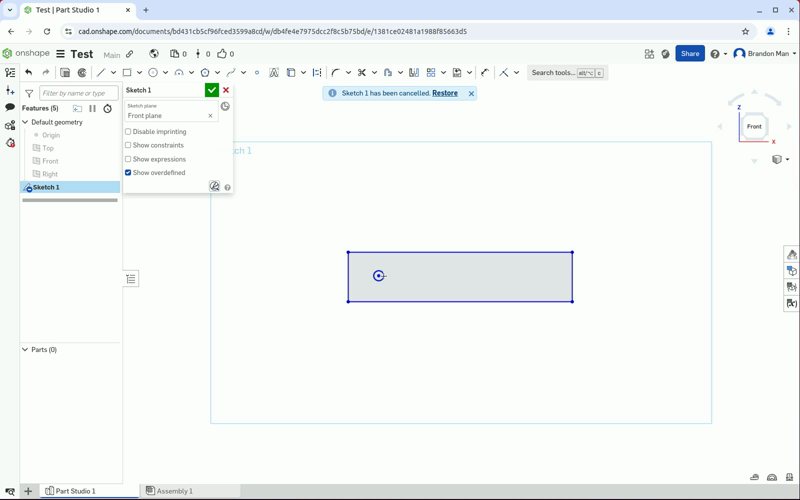
key_down(shift)
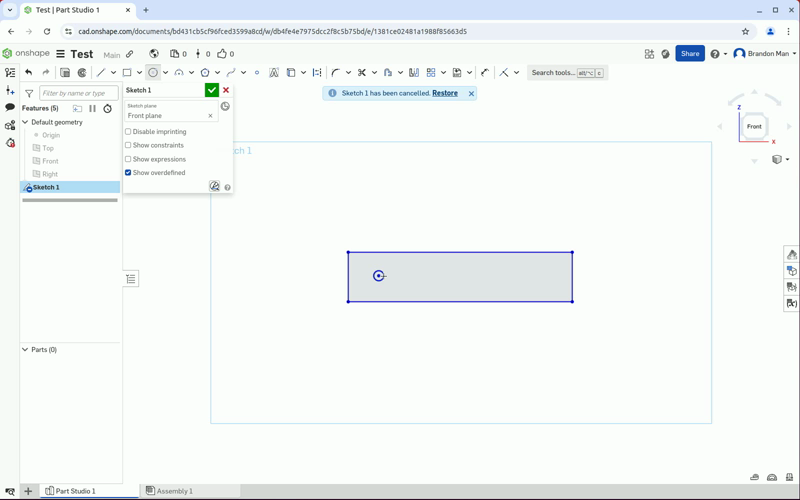
mouse_move(404, 275)
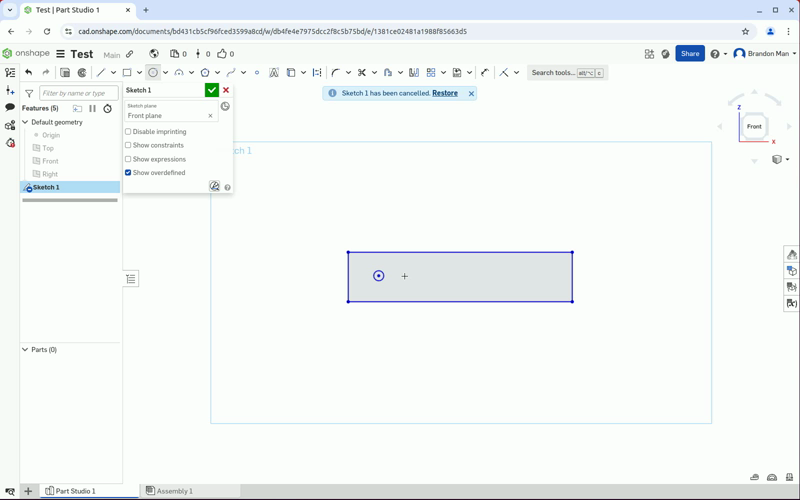
click(404, 275)
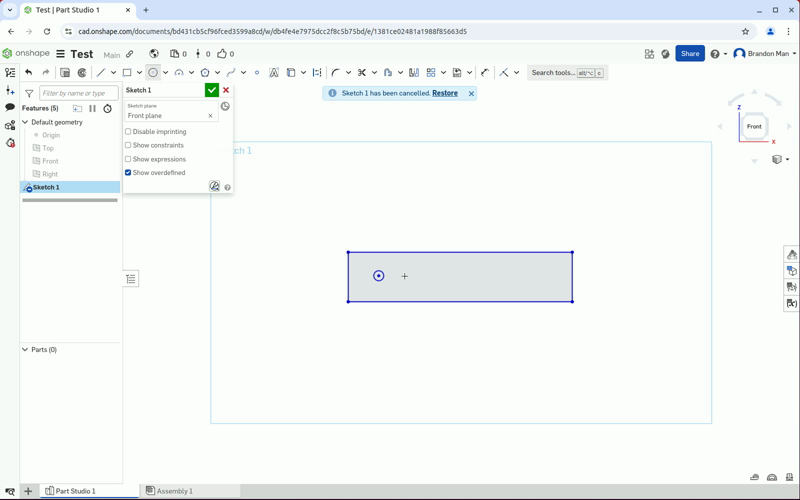
key_up(shift)
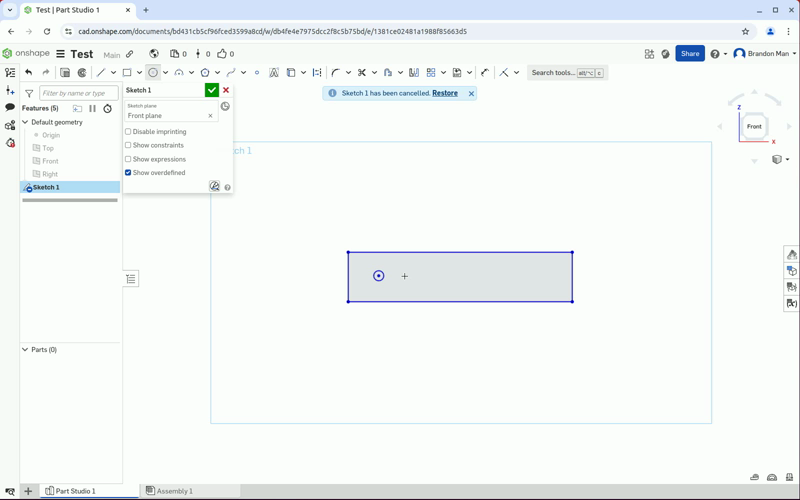
mouse_move(411, 275)
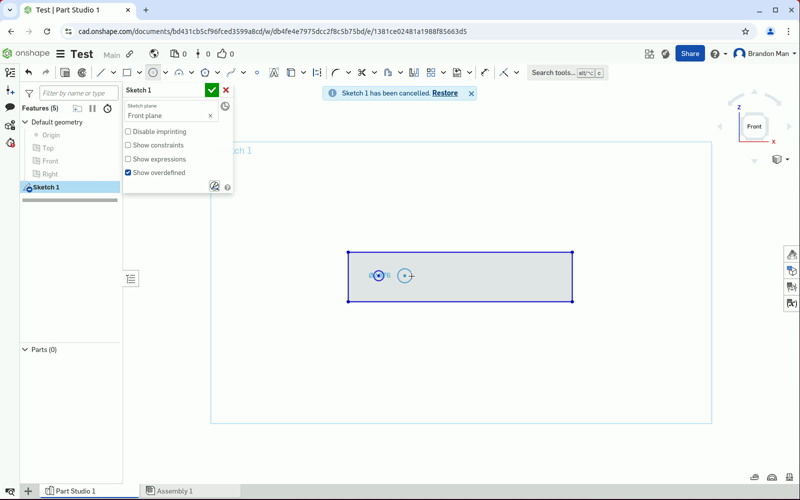
click(411, 275)
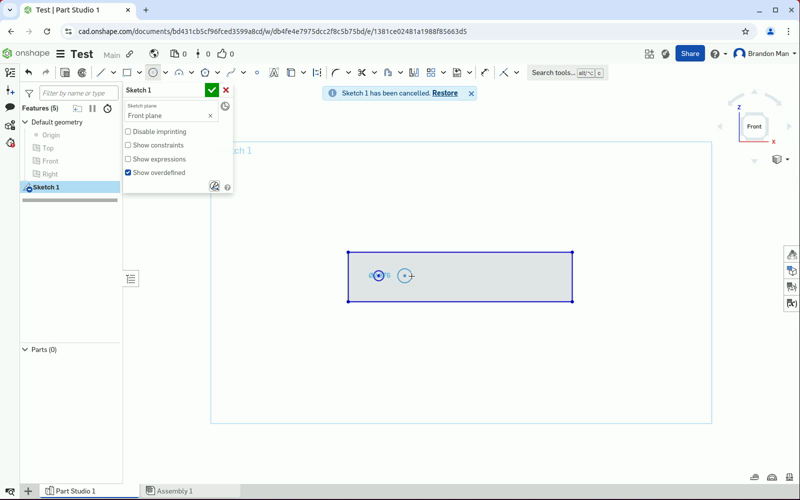
key(esc)
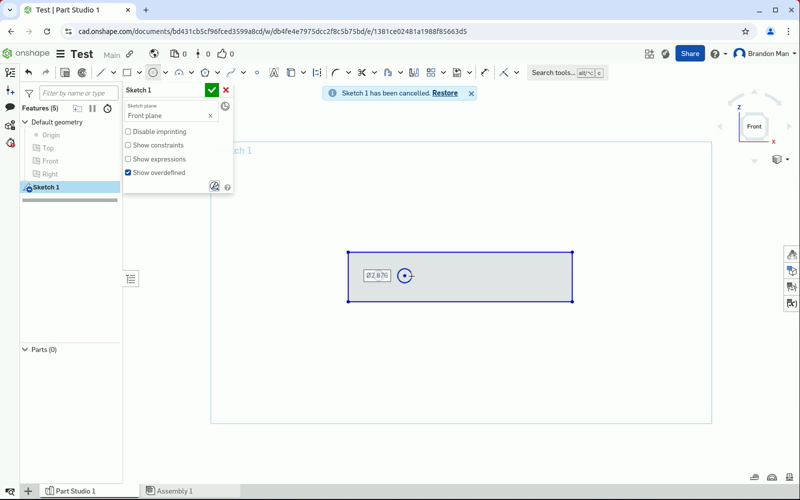
key(c)
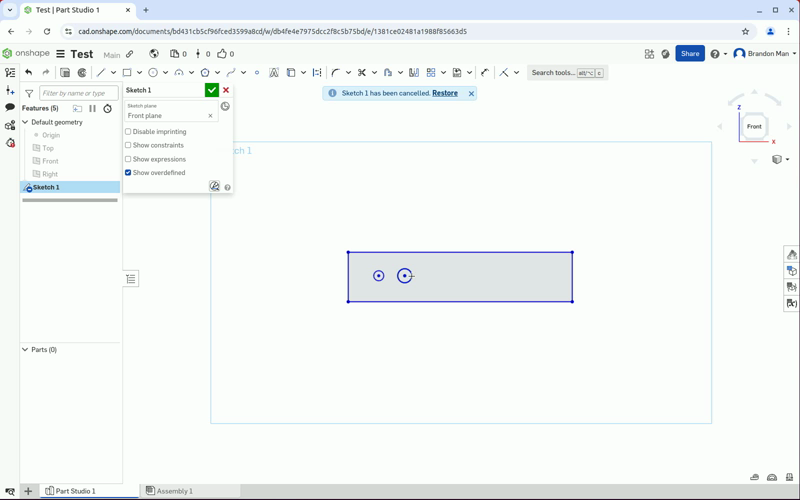
key_down(shift)
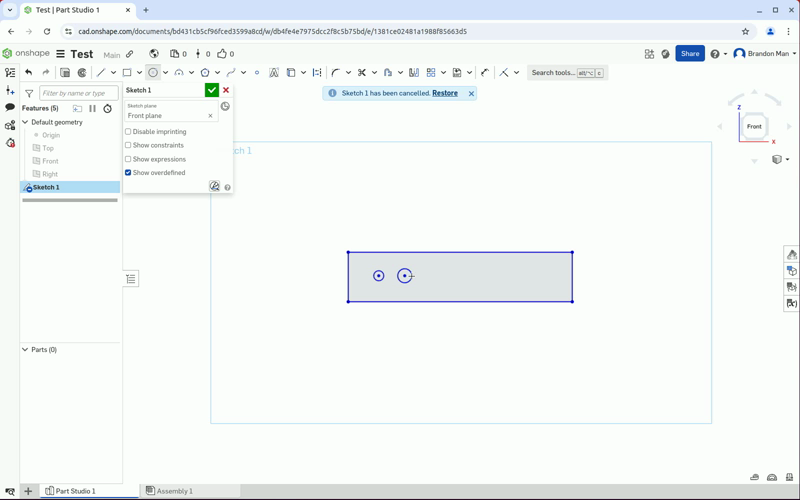
mouse_move(433, 275)
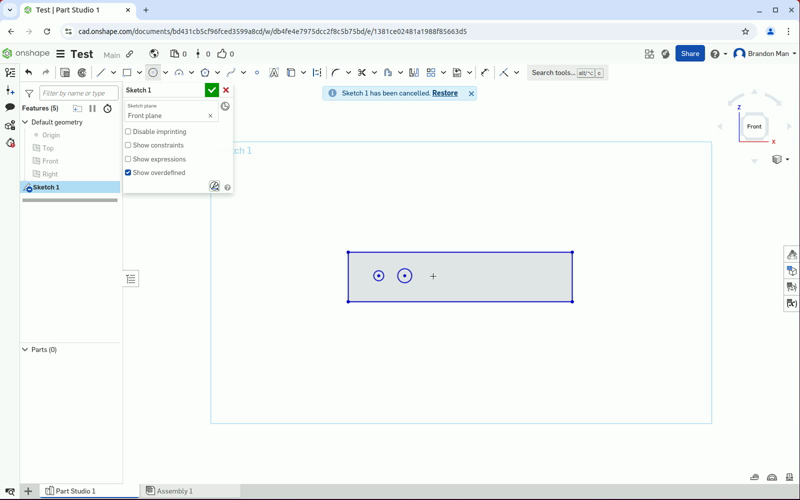
click(433, 275)
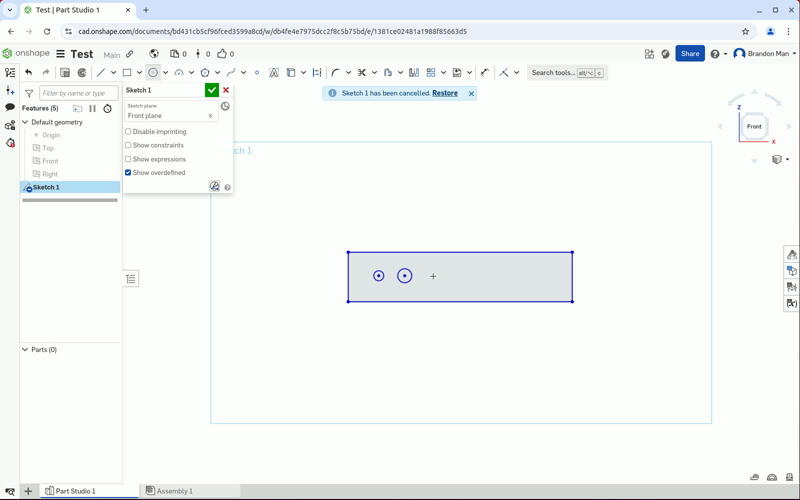
key_up(shift)
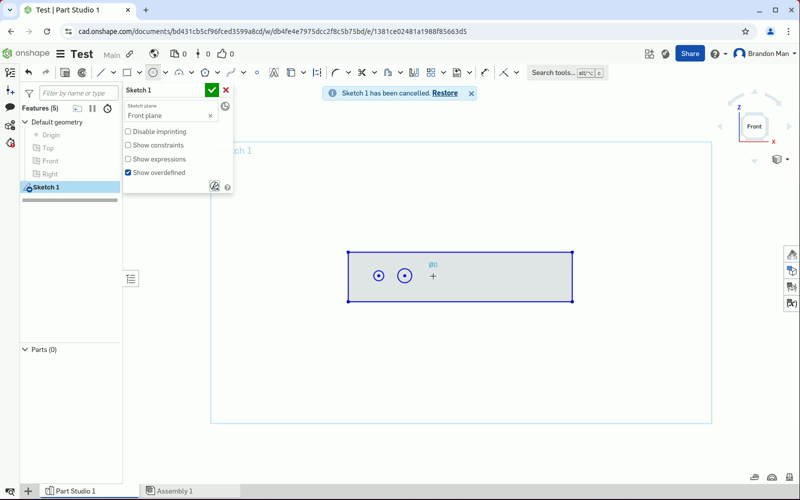
mouse_move(442, 275)
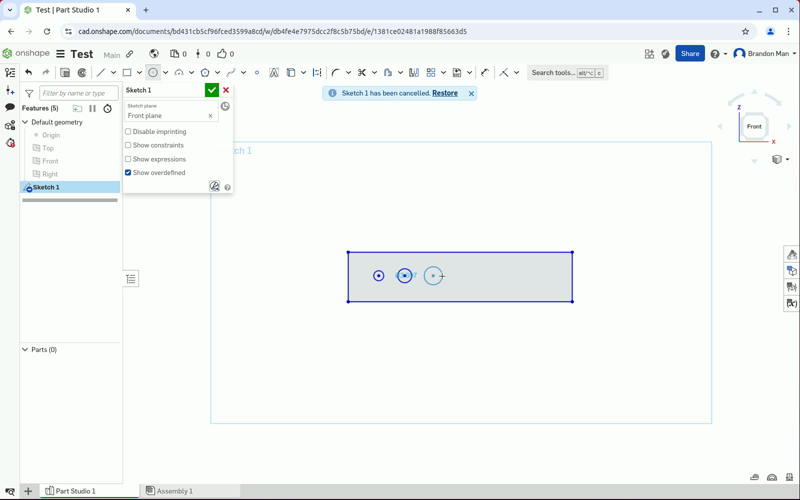
click(442, 275)
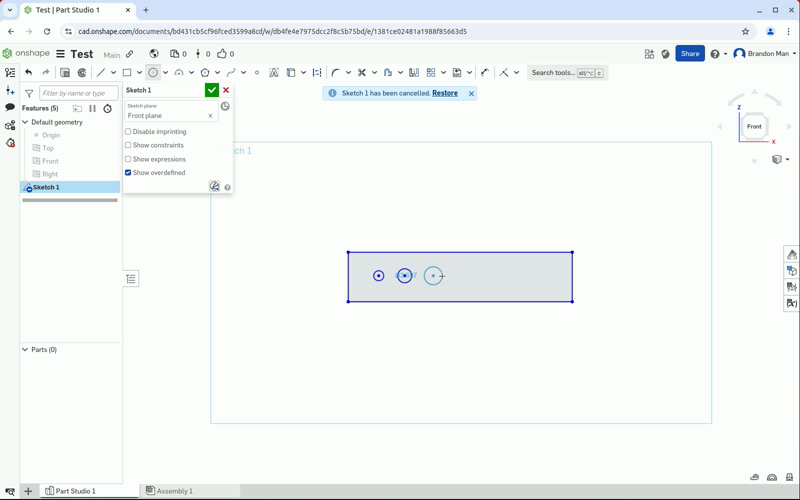
key(esc)
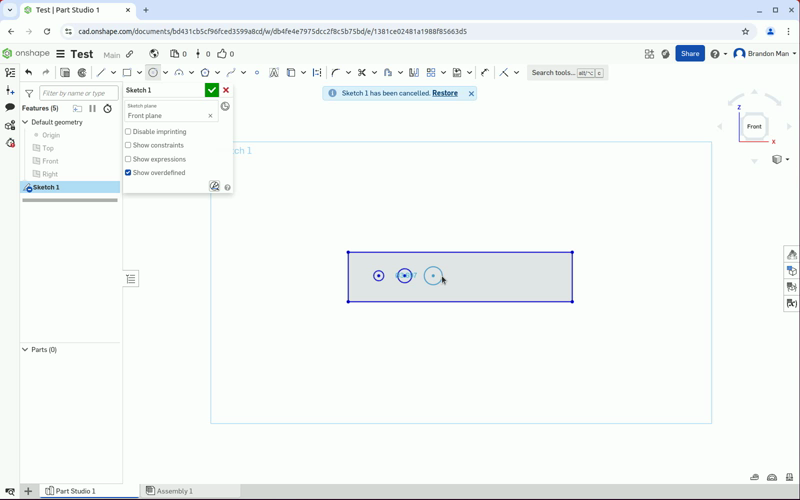
key(c)
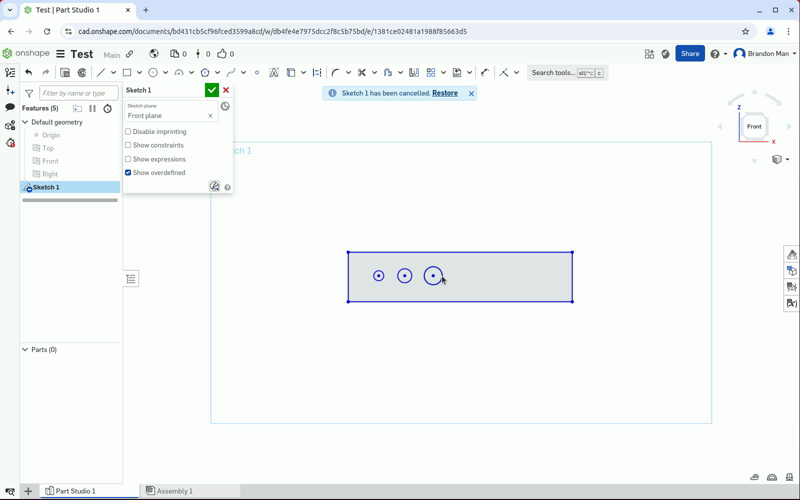
key_down(shift)
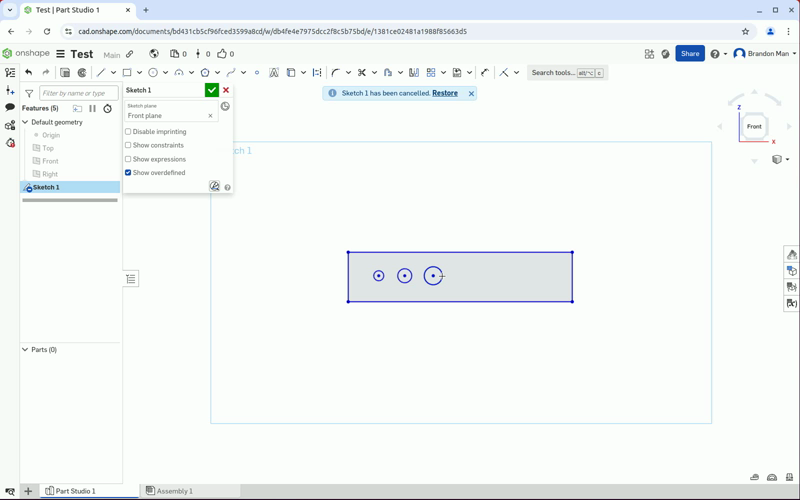
mouse_move(539, 275)
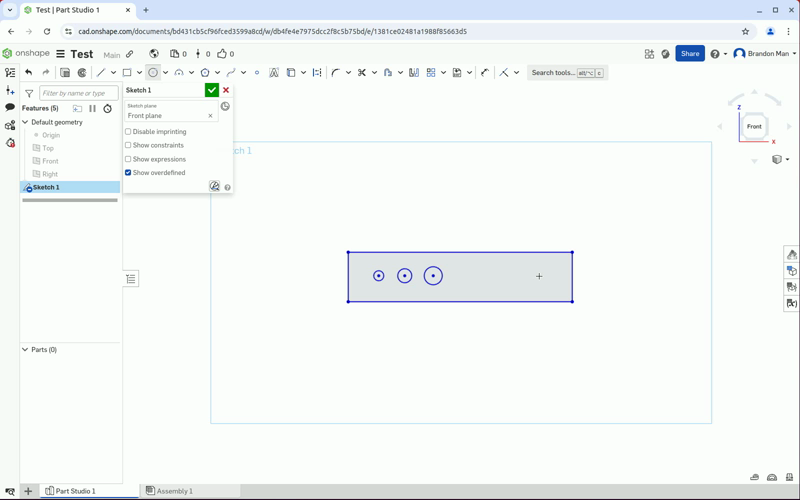
click(539, 275)
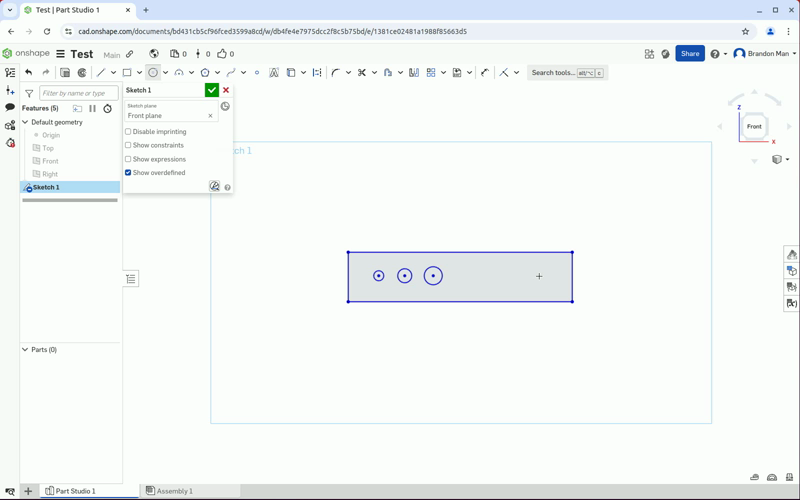
key_up(shift)
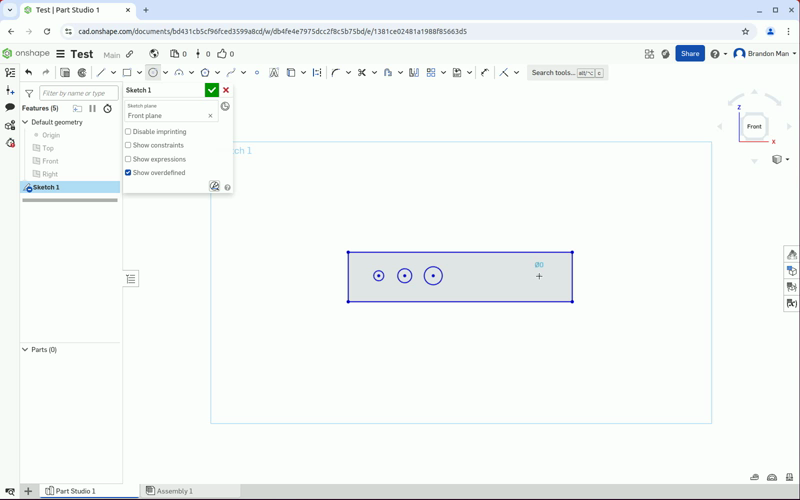
mouse_move(550, 275)
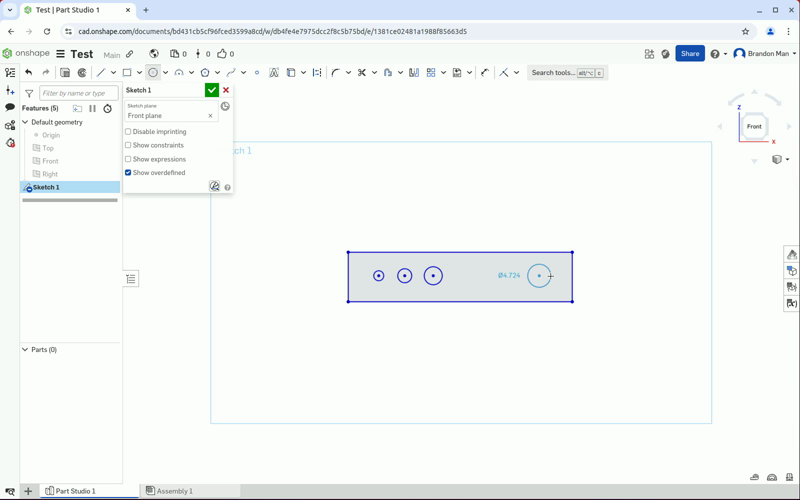
click(550, 275)
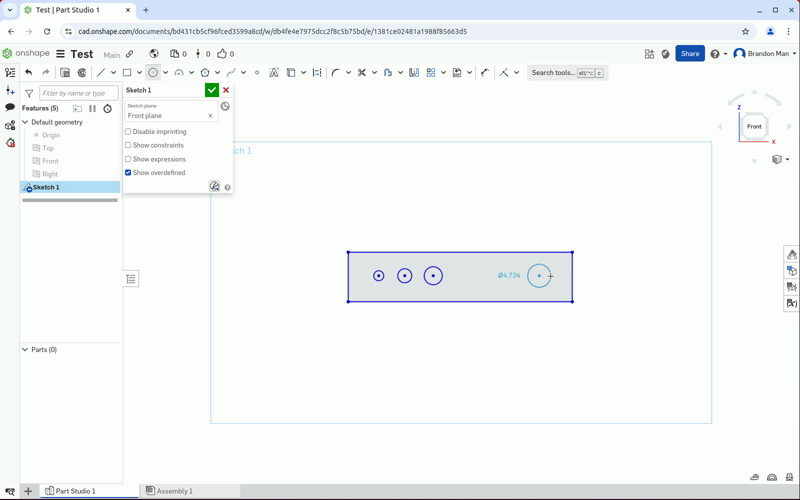
key(esc)
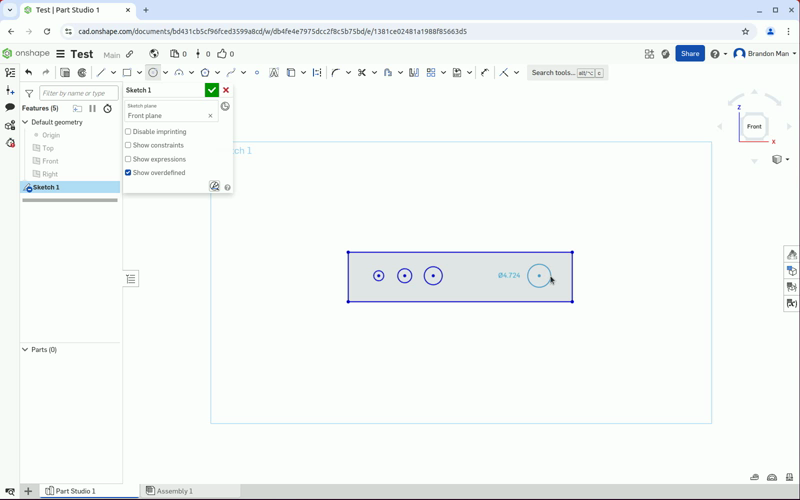
mouse_move(364, 289)
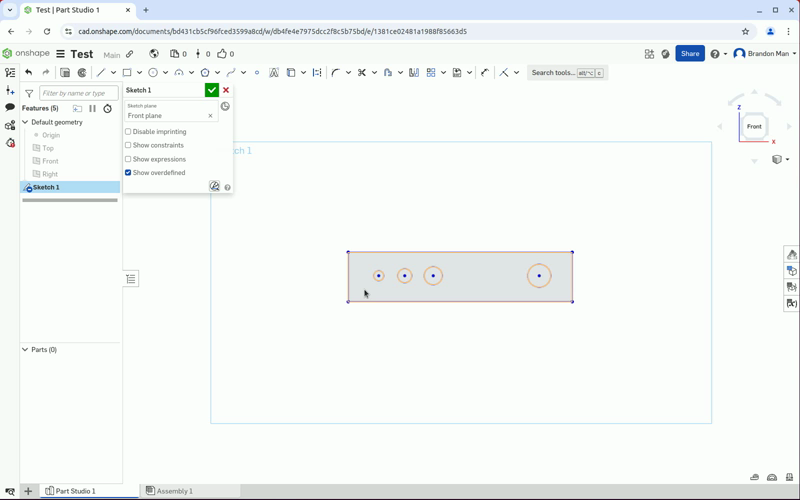
click(364, 289)
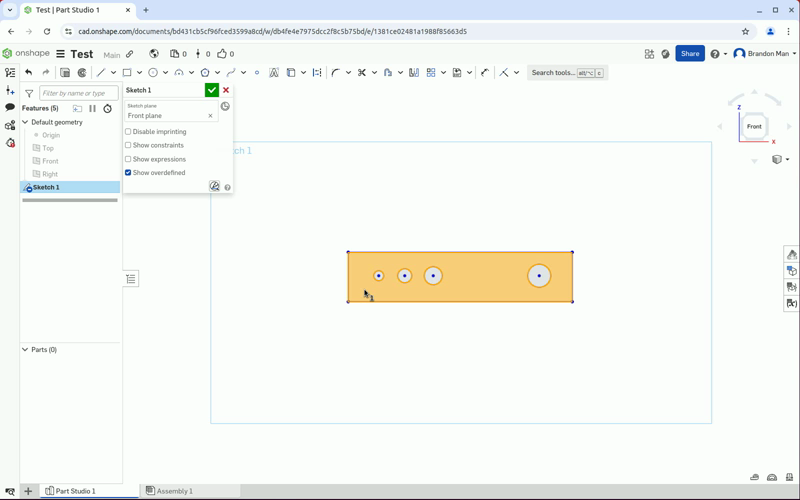
mouse_move(73, 352)
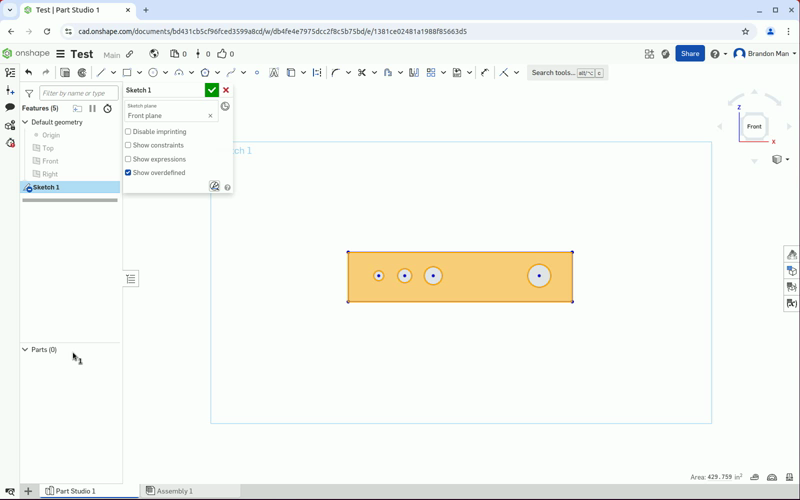
key(shift+y)
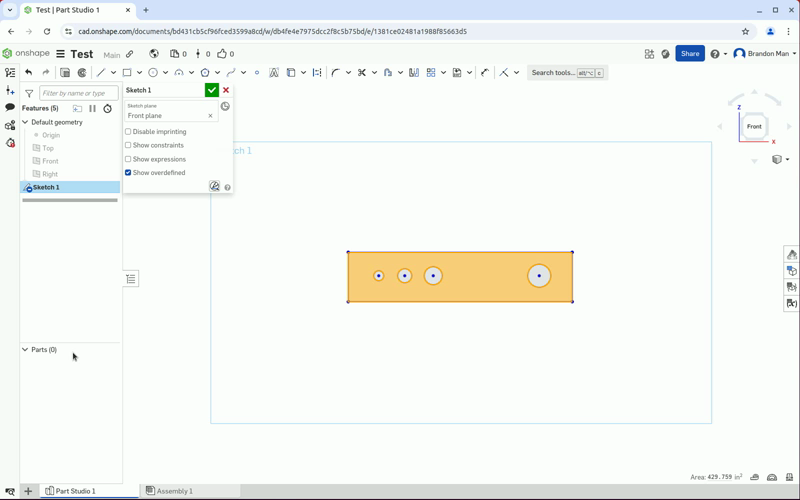
key(shift+e)
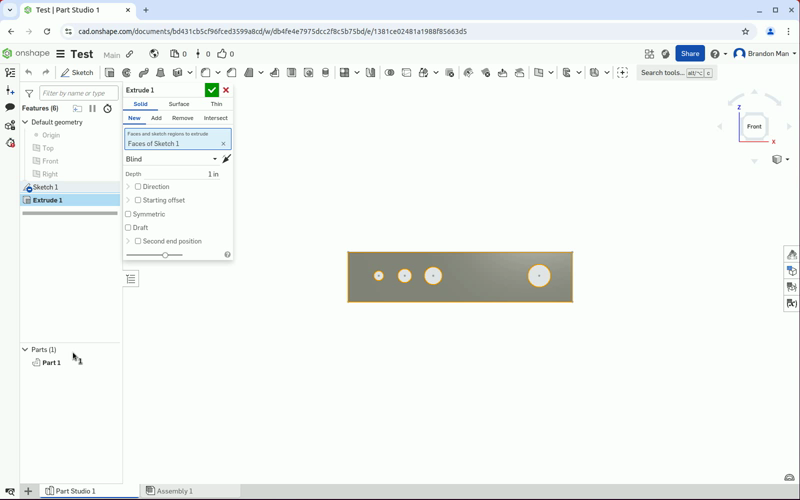
mouse_move(143, 106)
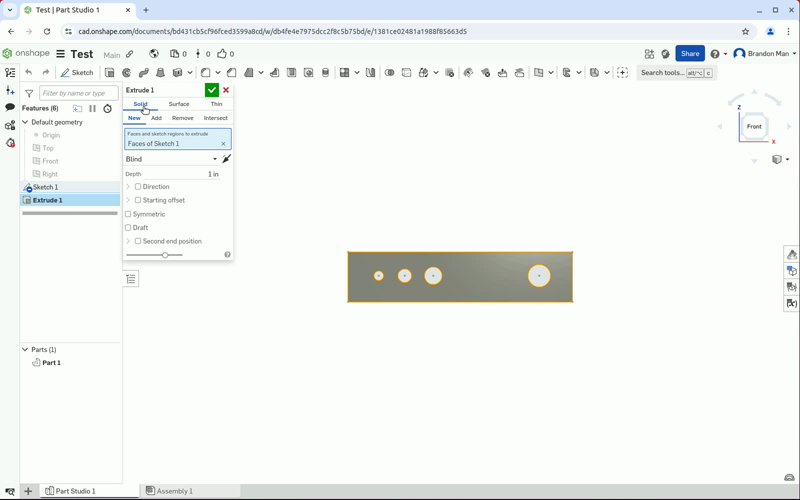
click(143, 106)
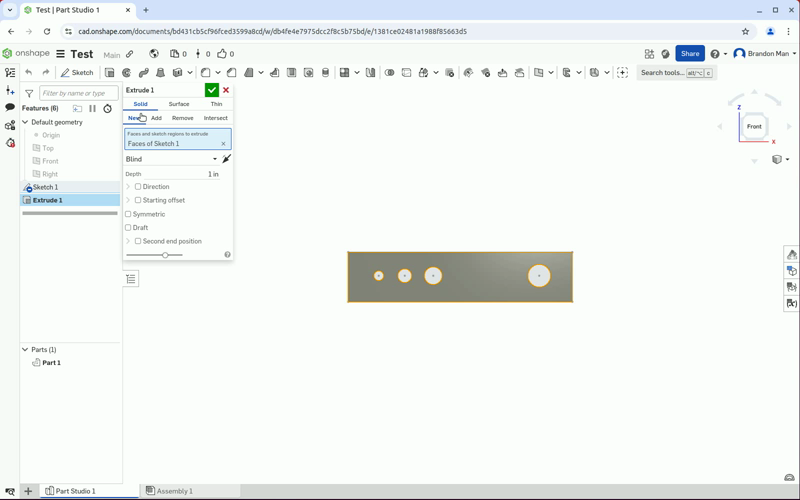
mouse_move(137, 120)
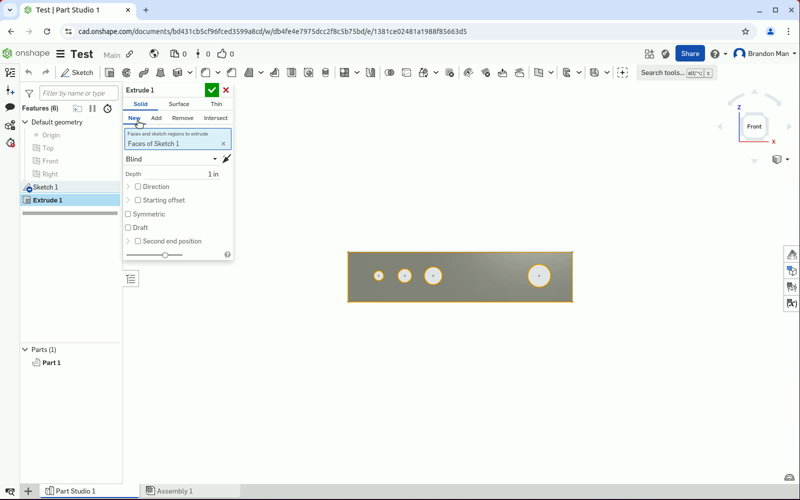
click(137, 120)
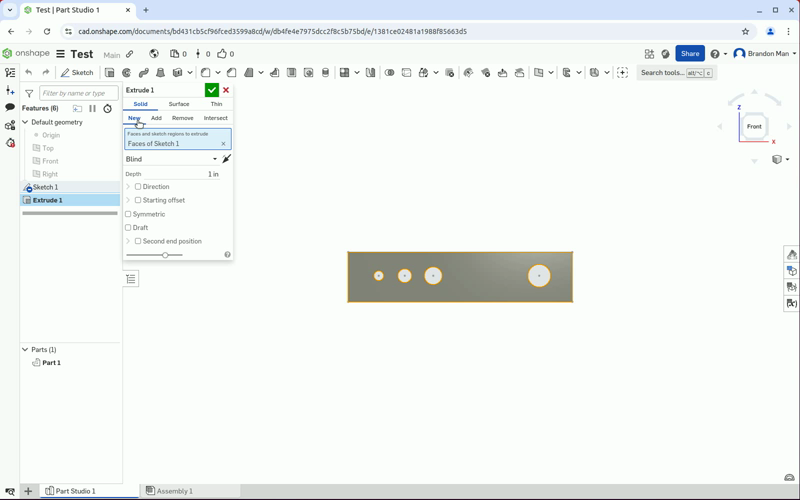
key(tab, 4)
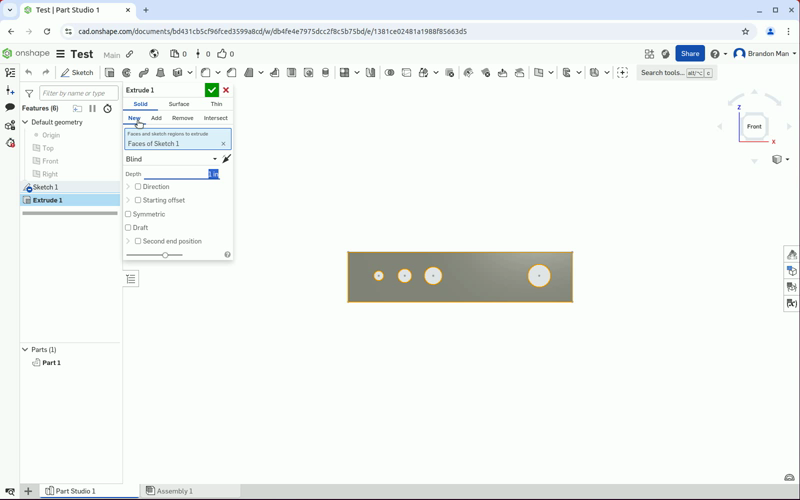
text(5.777)
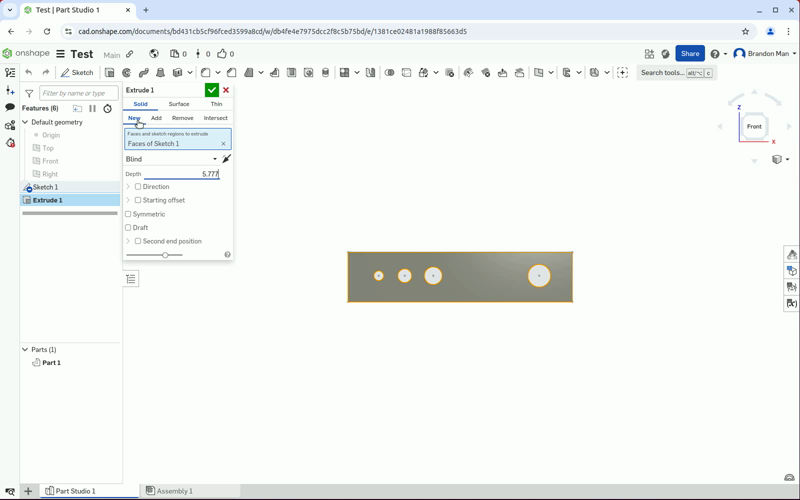
key(enter)
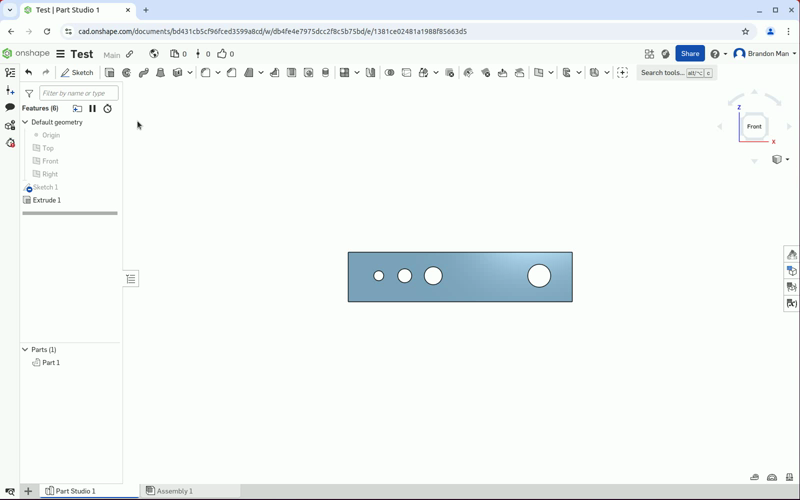
key(shift+h)
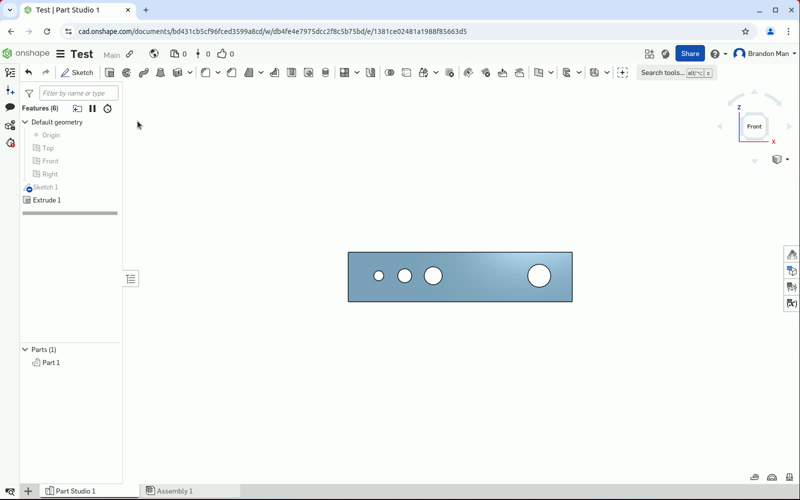
key(shift+h)
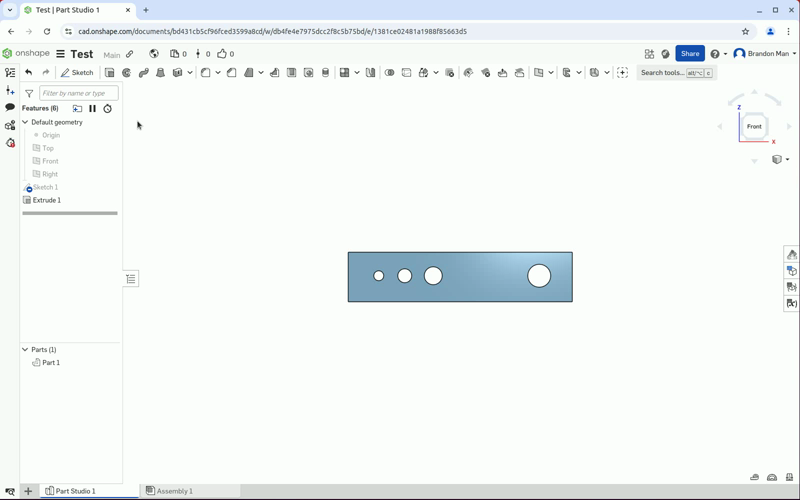
mouse_move(73, 189)
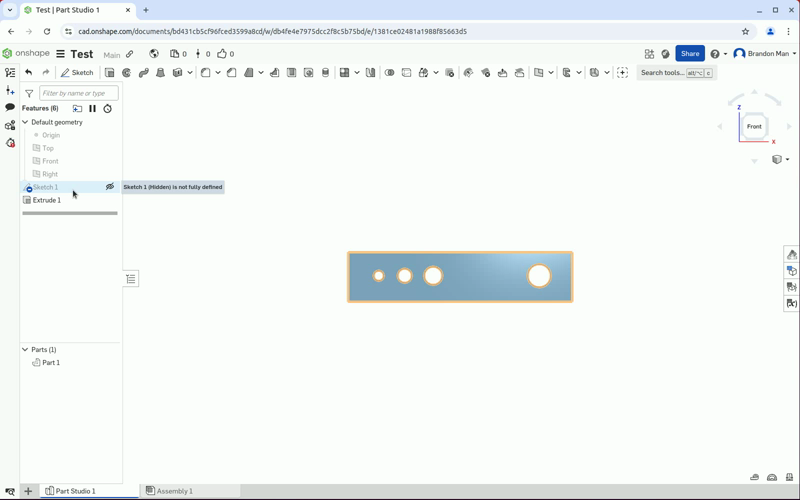
click(73, 189)
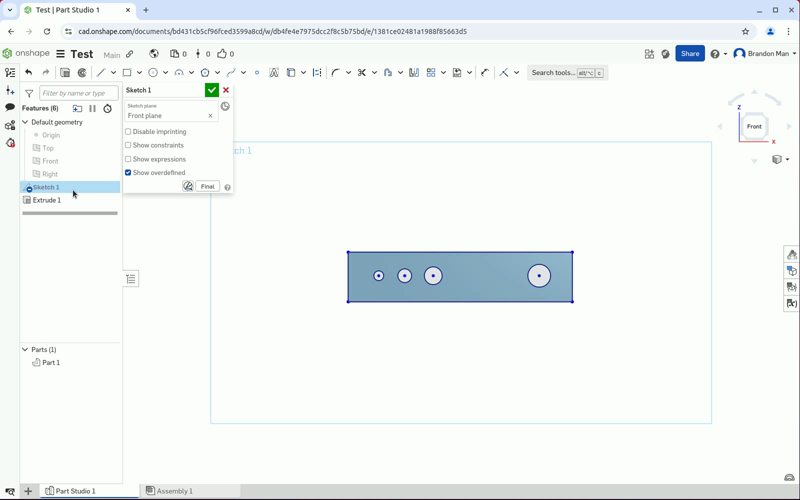
mouse_move(229, 92)
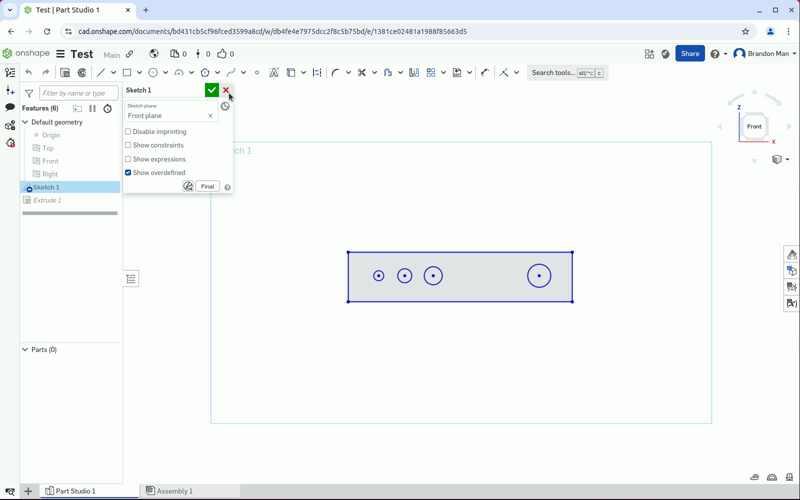
click(229, 92)
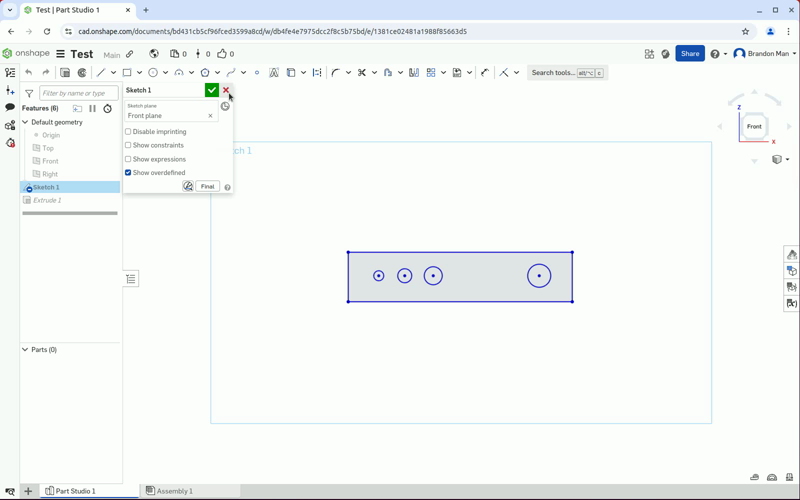
key(shift+s)
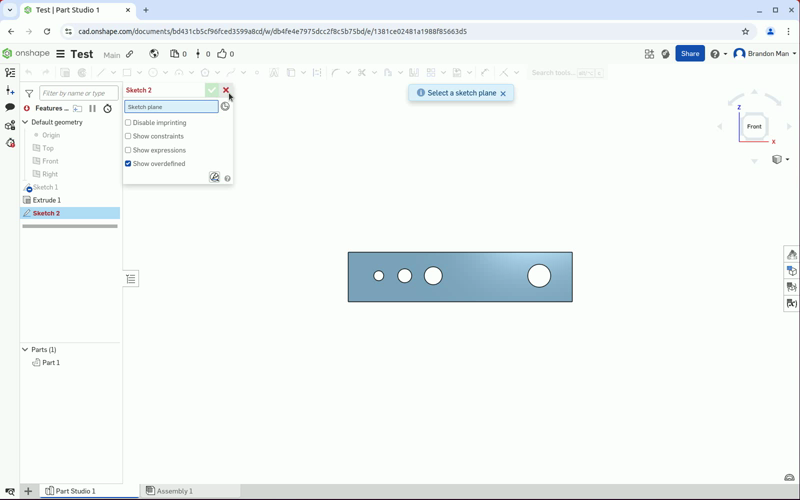
mouse_move(73, 163)
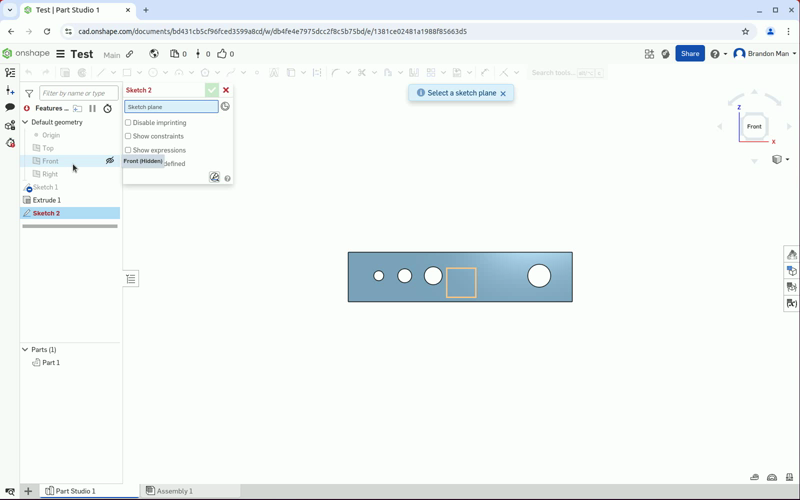
click(73, 163)
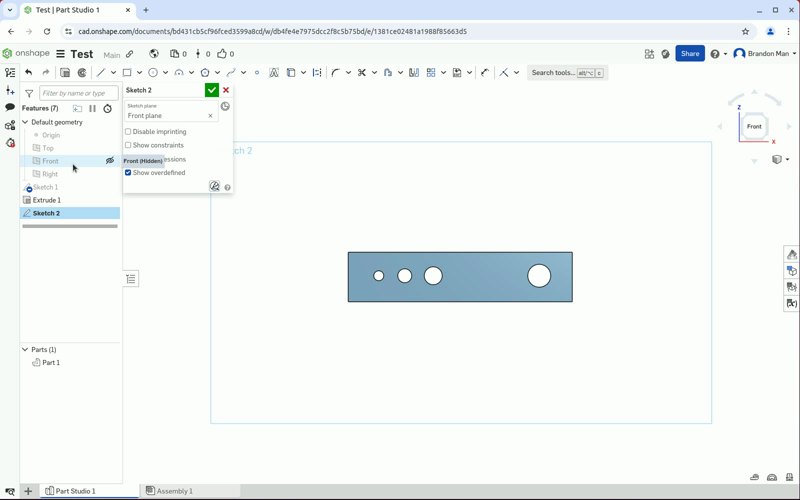
mouse_move(73, 352)
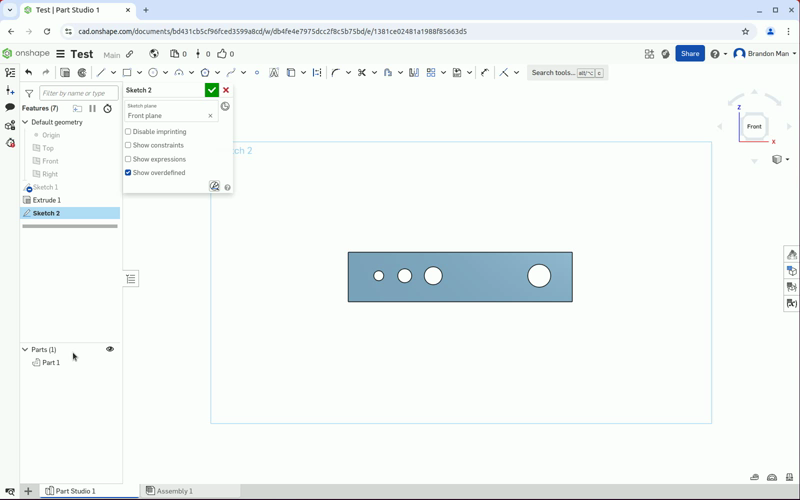
key(y)
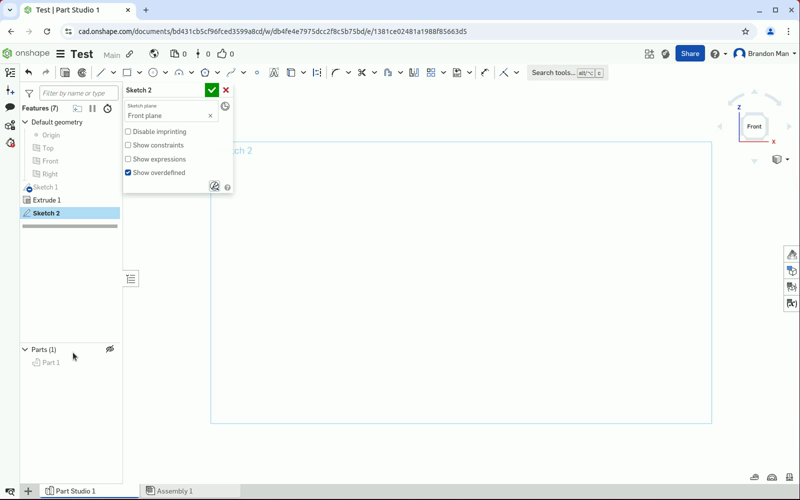
key(l)
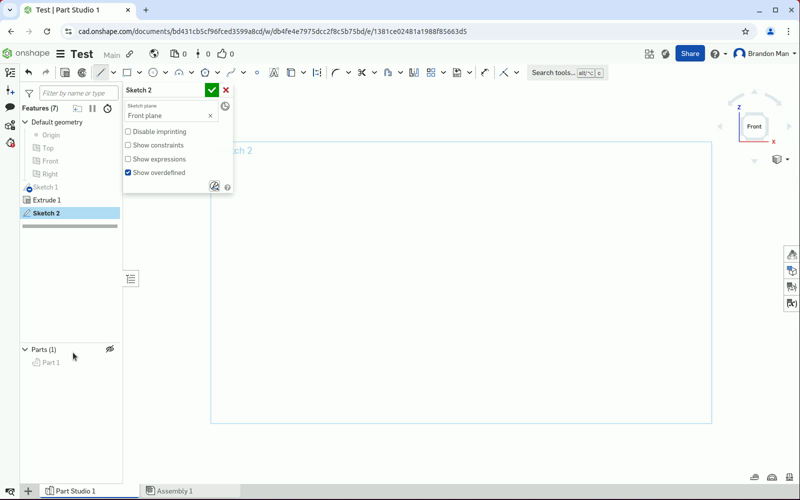
key_down(shift)
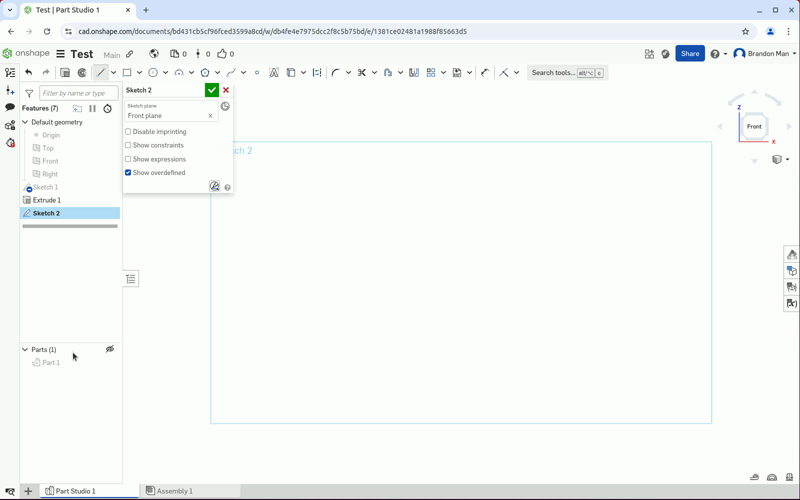
mouse_move(348, 315)
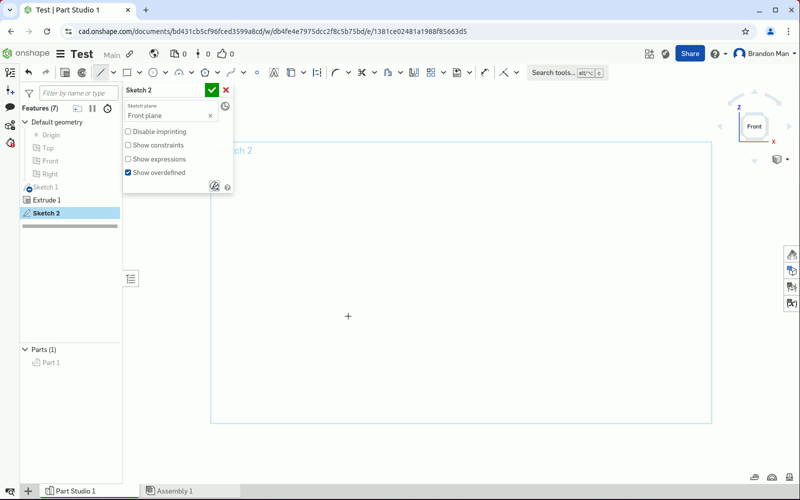
click(348, 315)
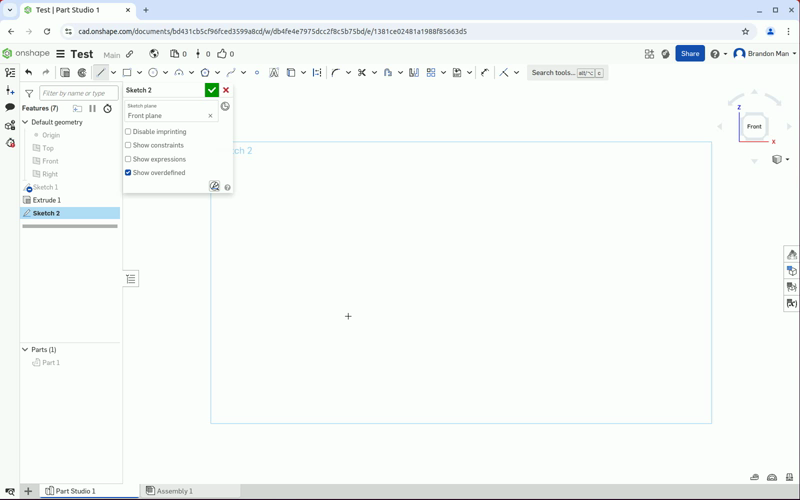
key_up(shift)
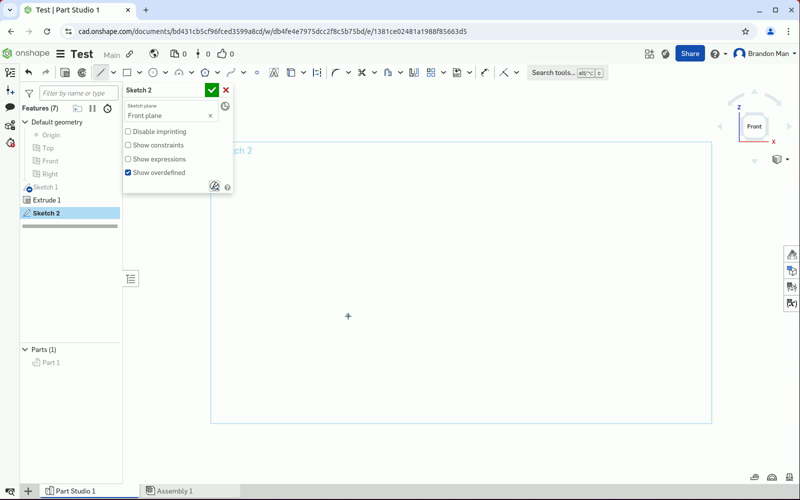
key_down(shift)
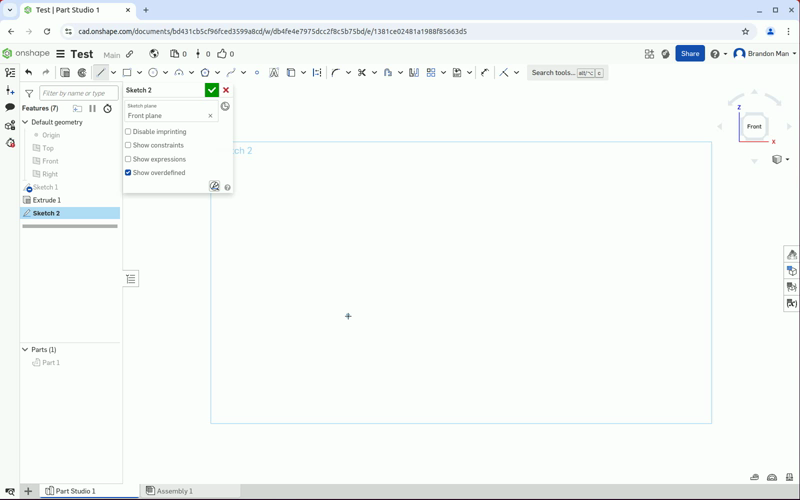
mouse_move(572, 315)
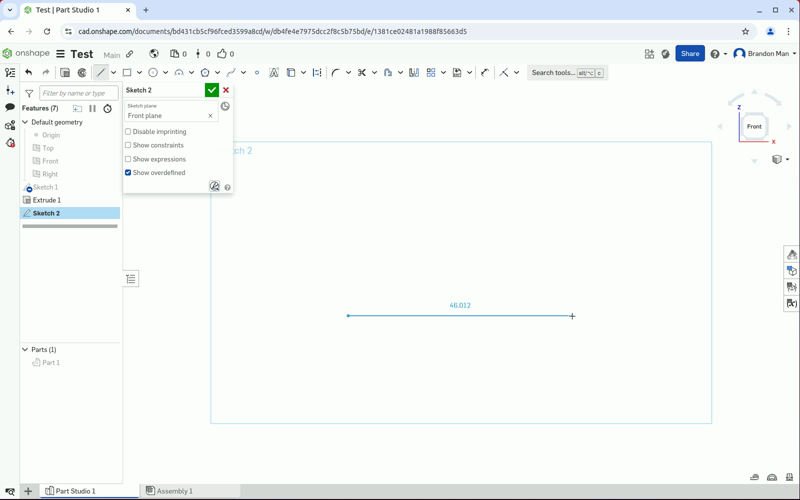
click(572, 315)
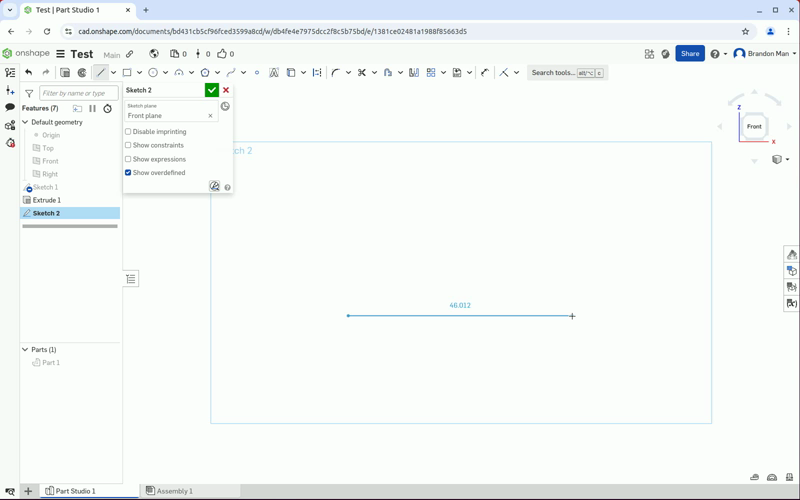
key_up(shift)
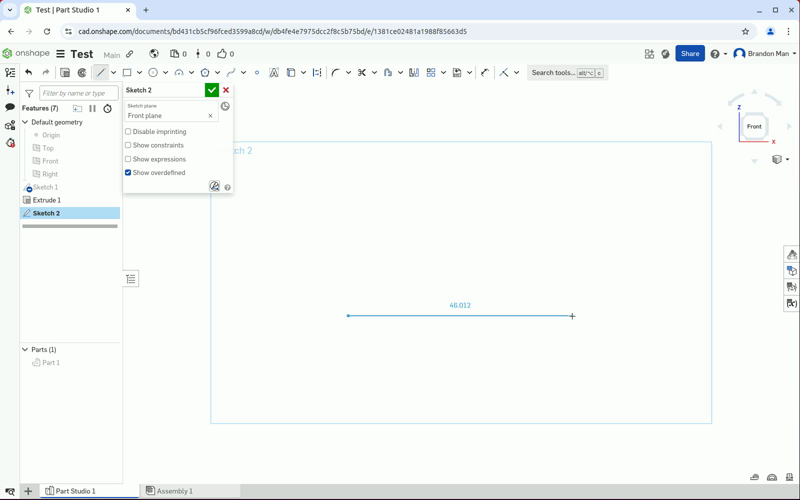
key_down(shift)
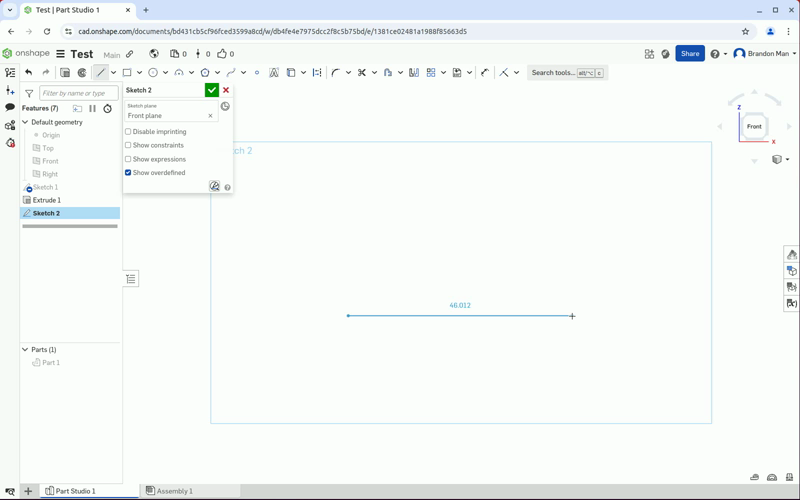
mouse_move(589, 315)
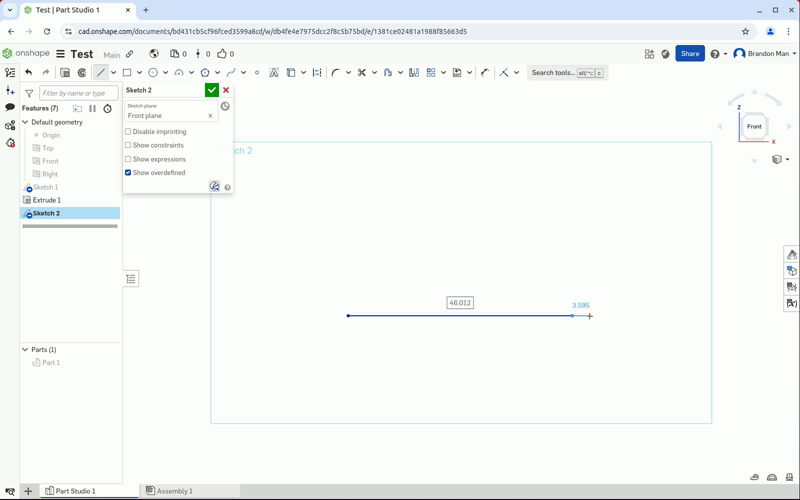
mouse_move(572, 301)
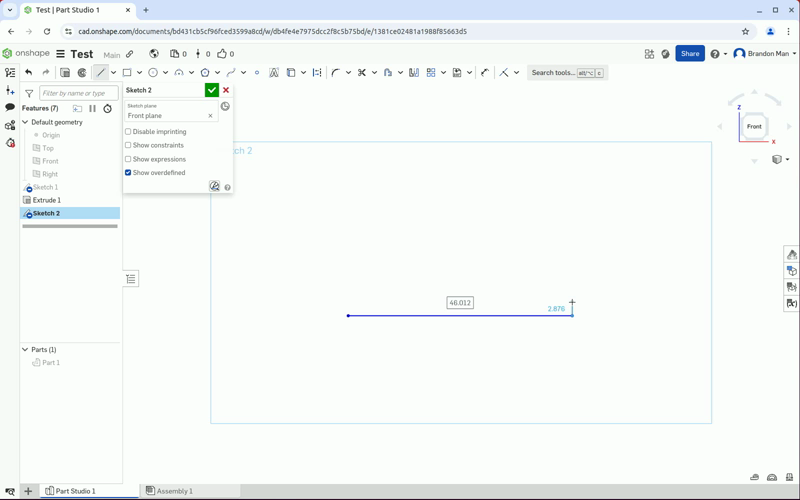
click(572, 301)
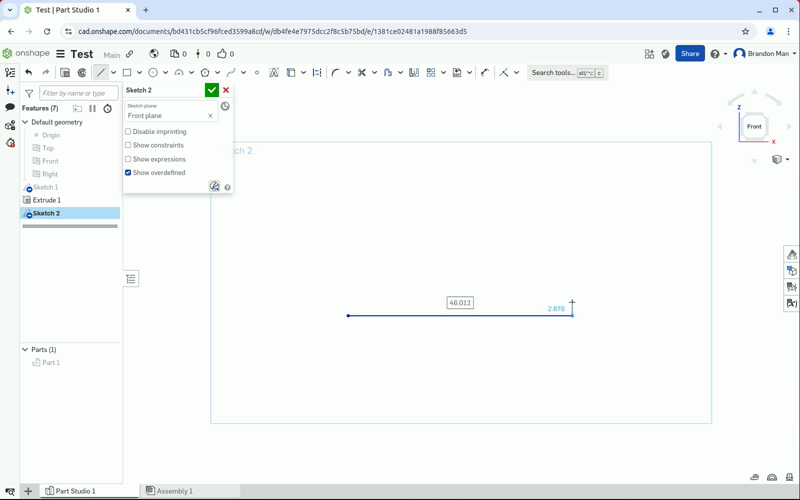
key_up(shift)
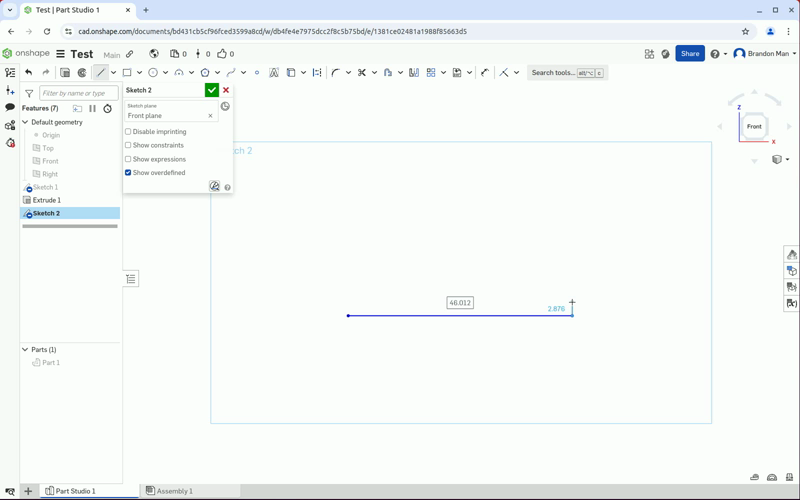
key_down(shift)
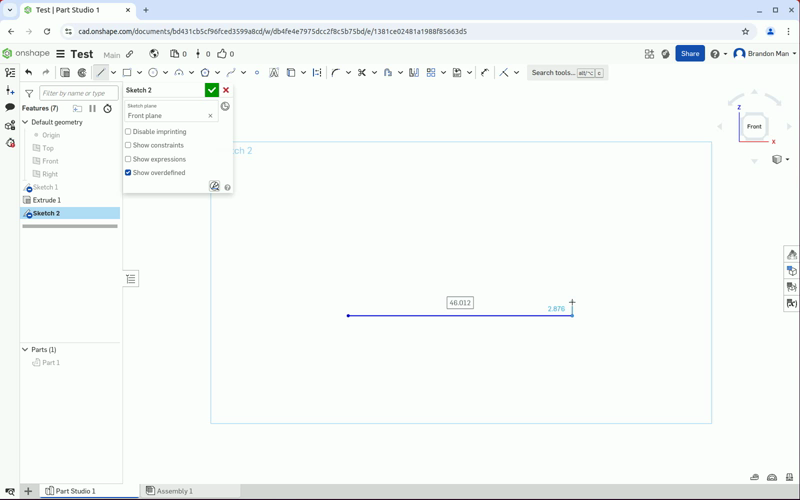
mouse_move(348, 301)
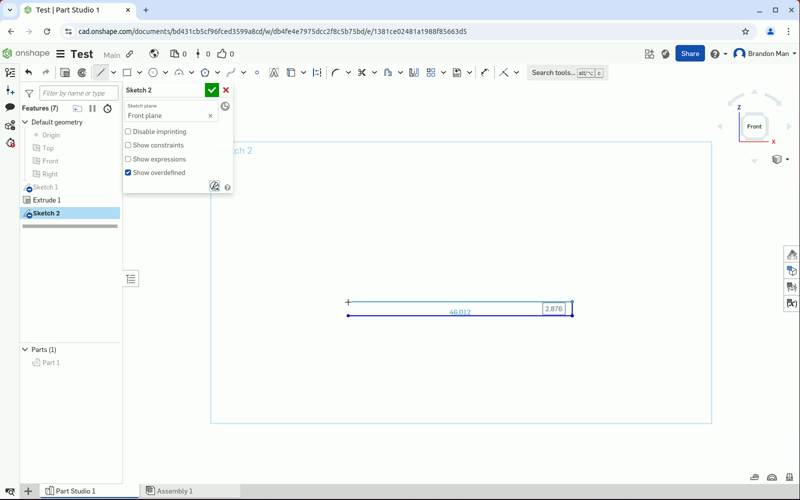
click(348, 301)
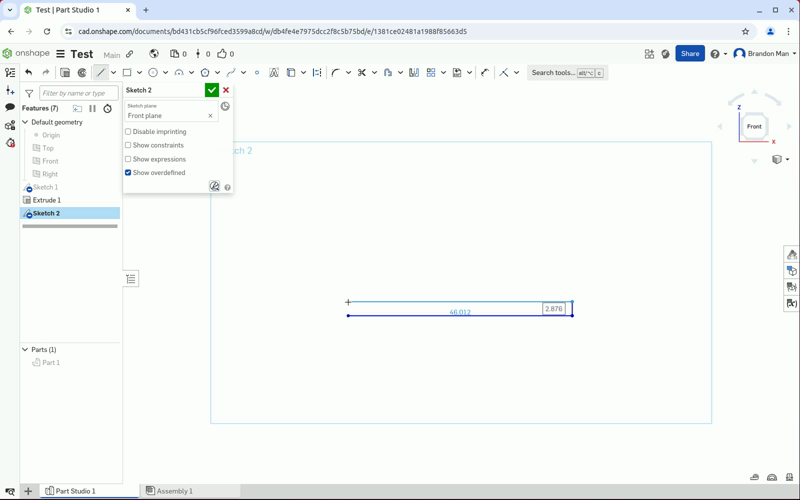
key_up(shift)
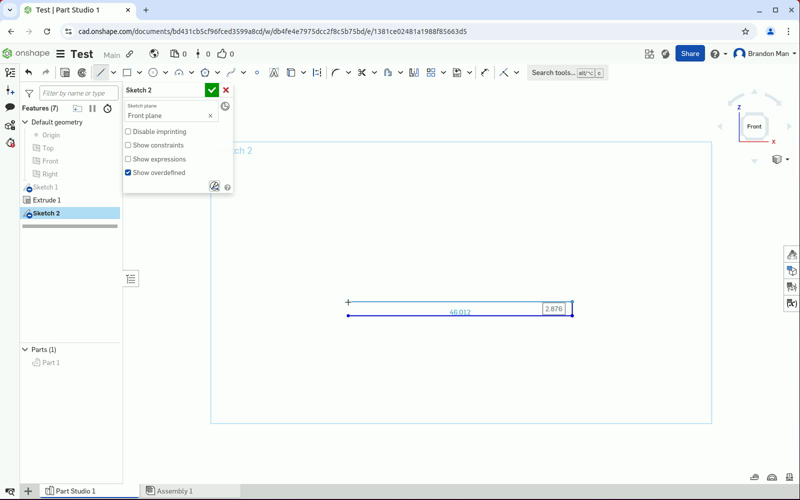
mouse_move(378, 301)
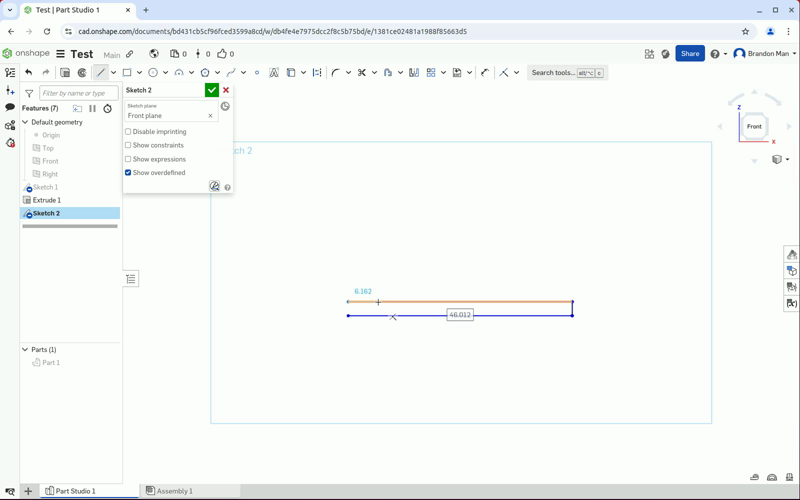
key_down(shift)
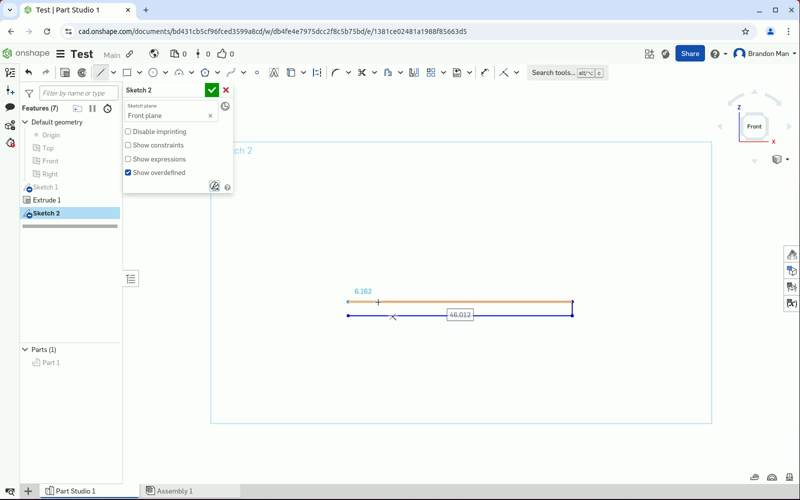
mouse_move(348, 315)
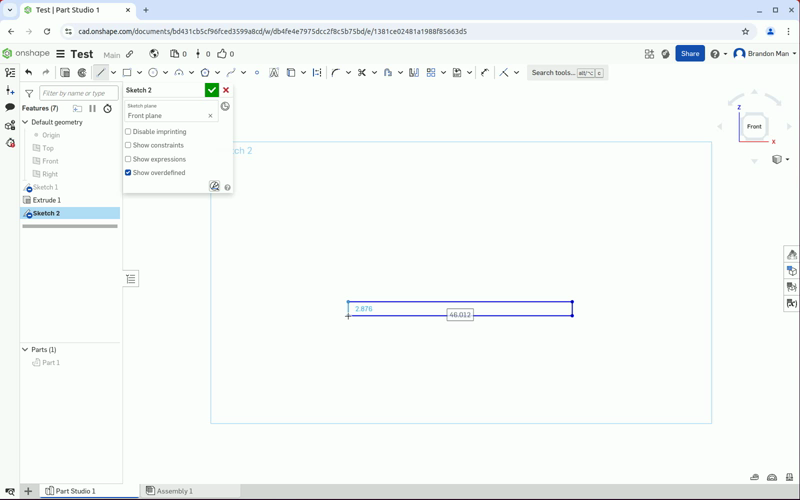
key_up(shift)
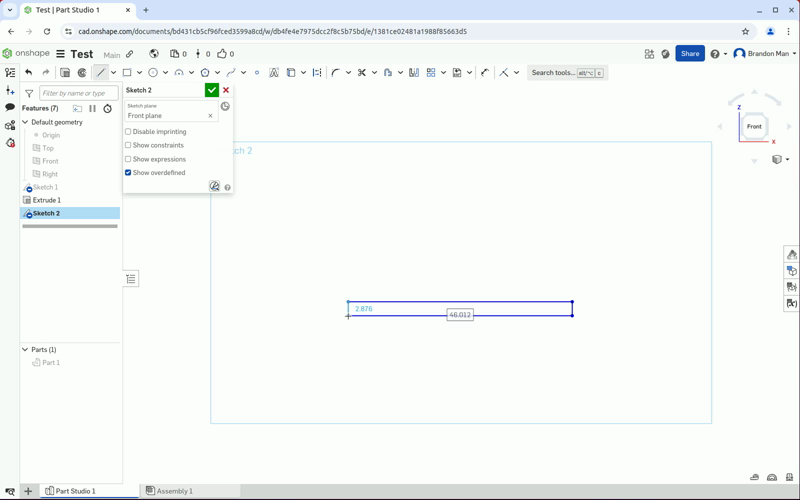
click(348, 315)
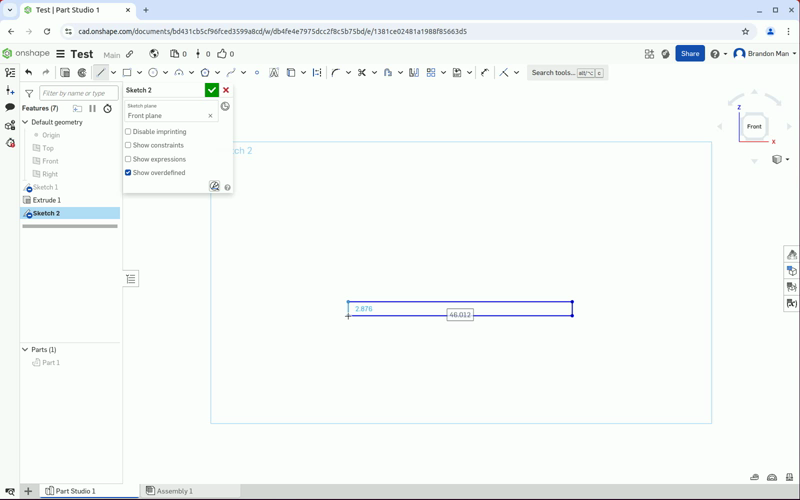
key(esc)
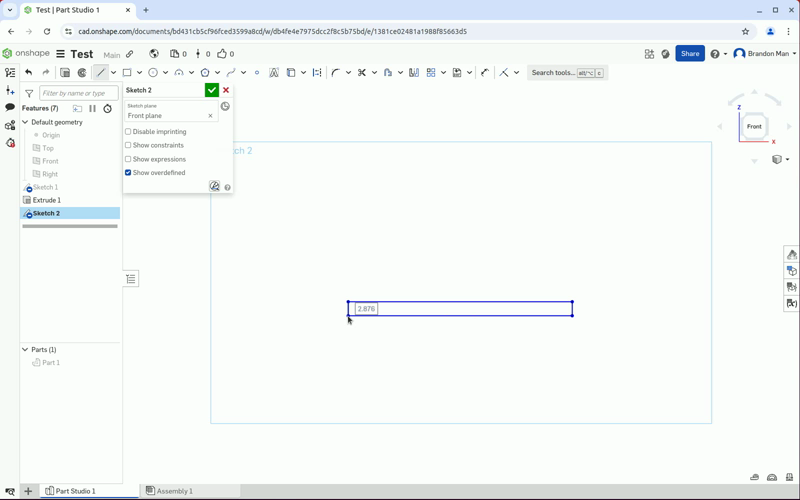
mouse_move(396, 307)
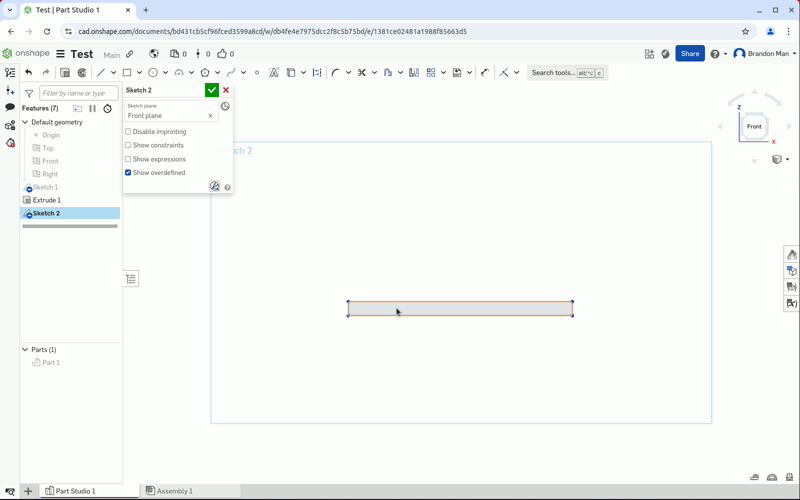
click(396, 307)
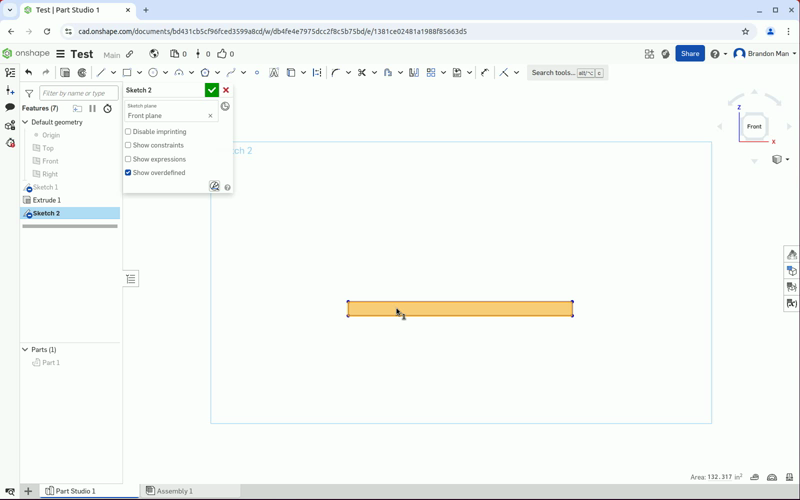
mouse_move(73, 352)
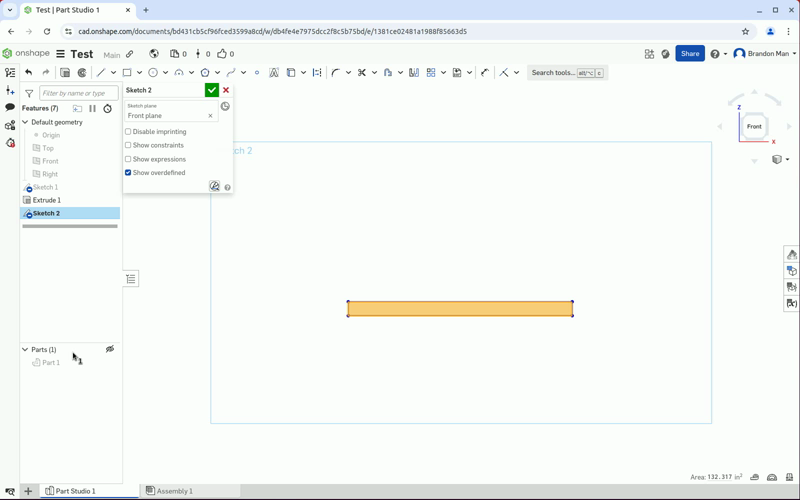
key(shift+y)
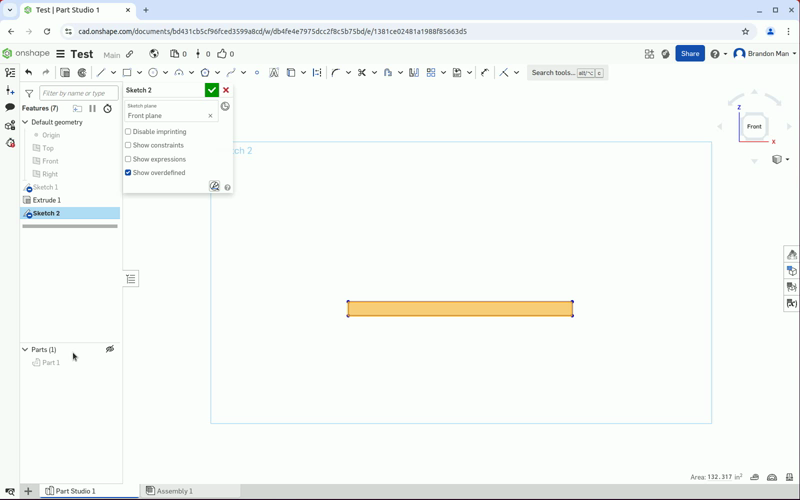
key(shift+e)
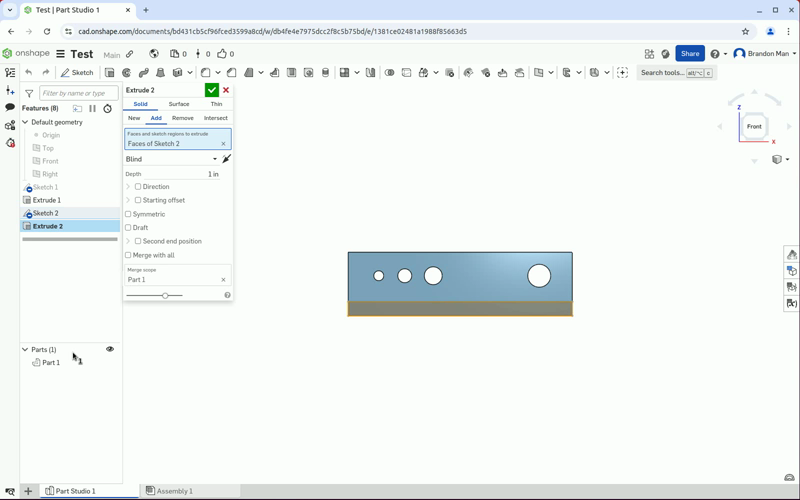
mouse_move(143, 106)
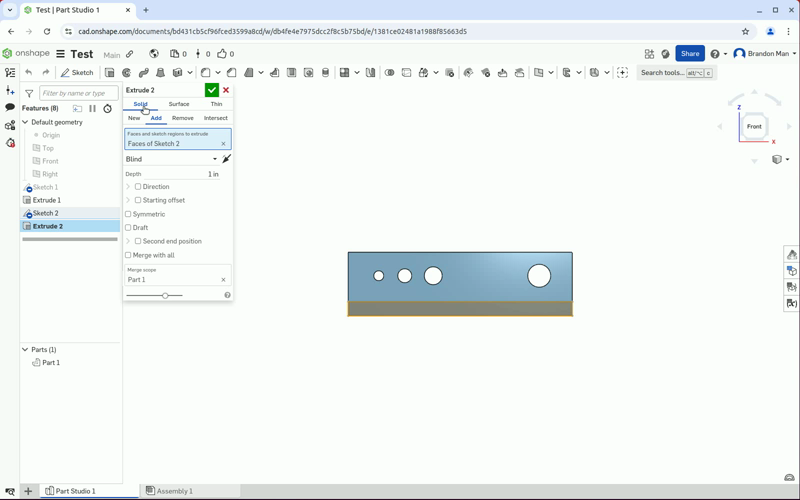
click(143, 106)
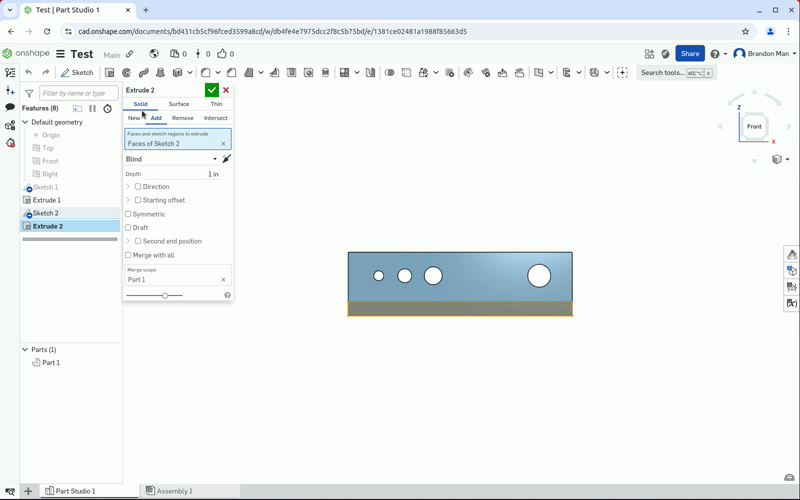
mouse_move(137, 120)
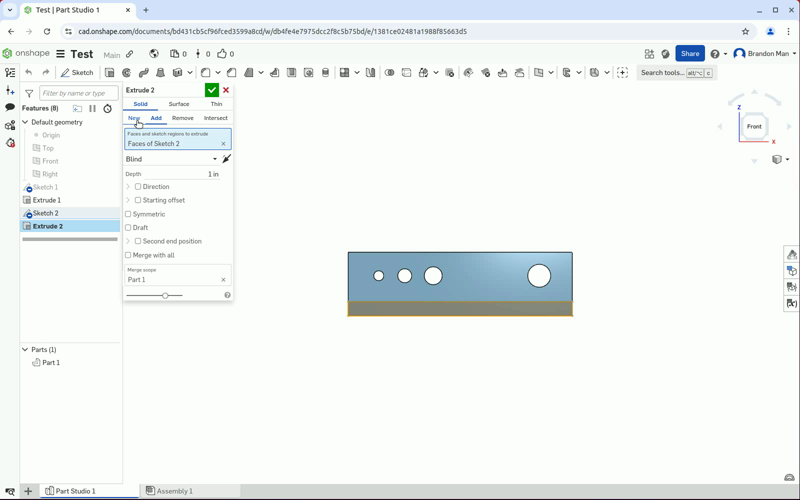
click(137, 120)
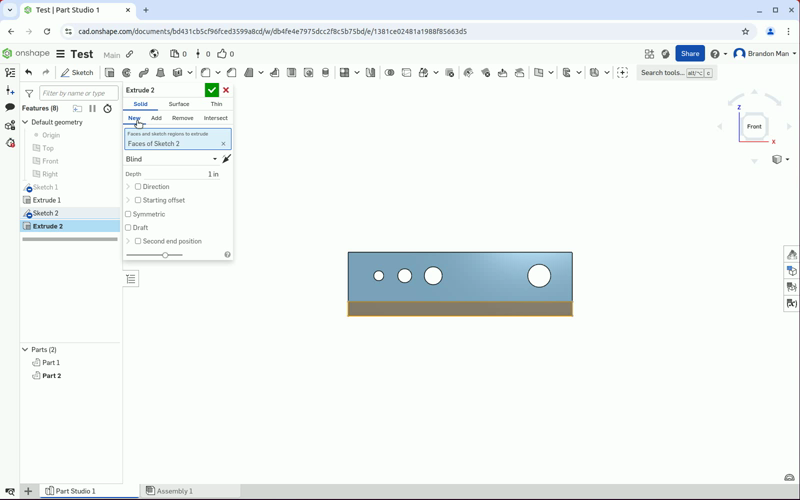
key(tab, 4)
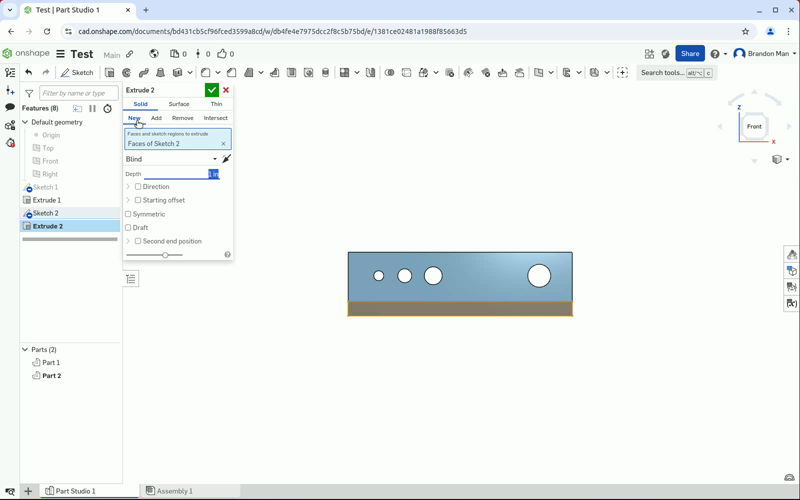
text(5.777)
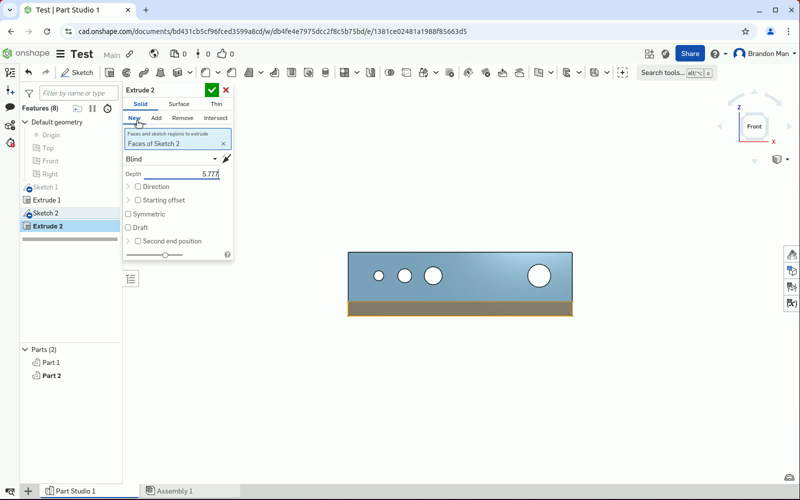
key(enter)
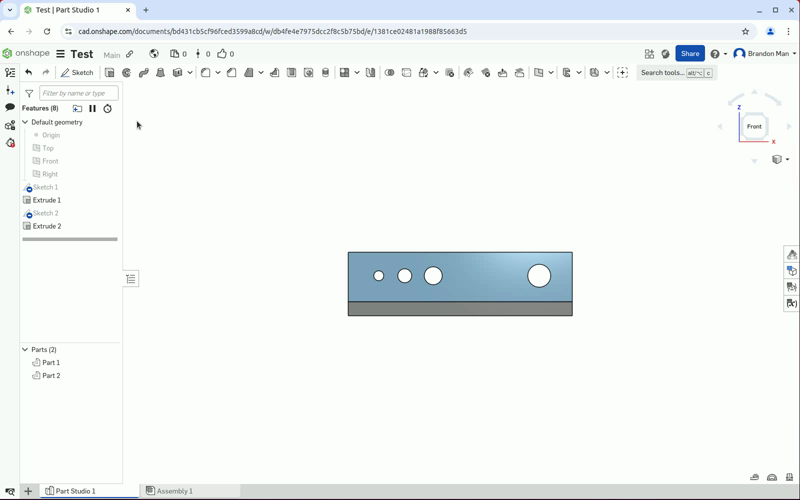
key(shift+h)
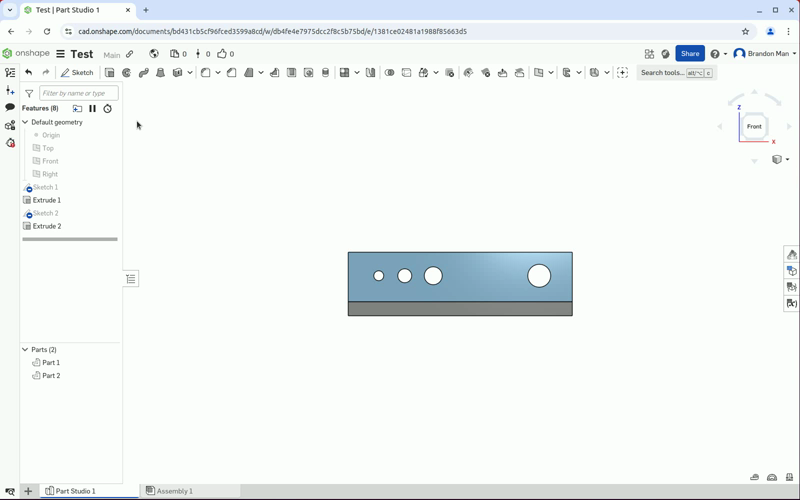
key(shift+h)
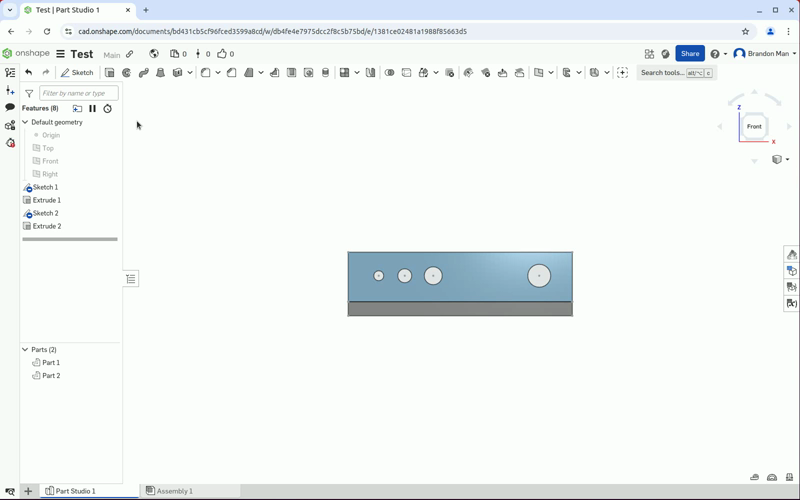
key(shift+7)
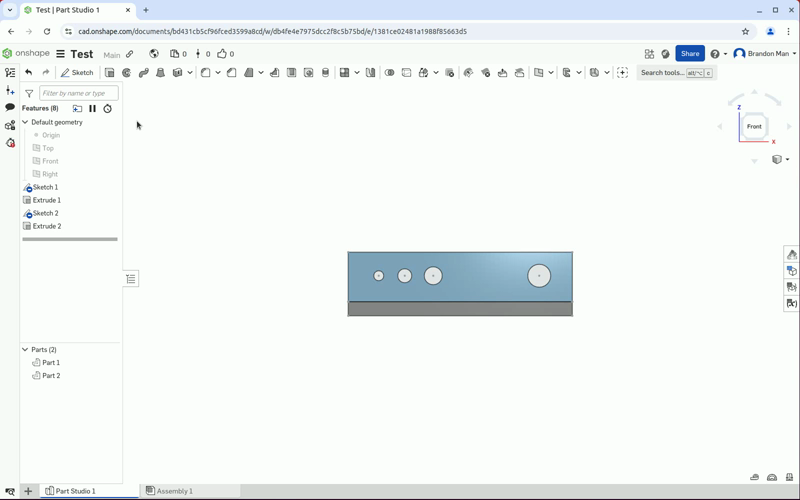
key(left, 2)
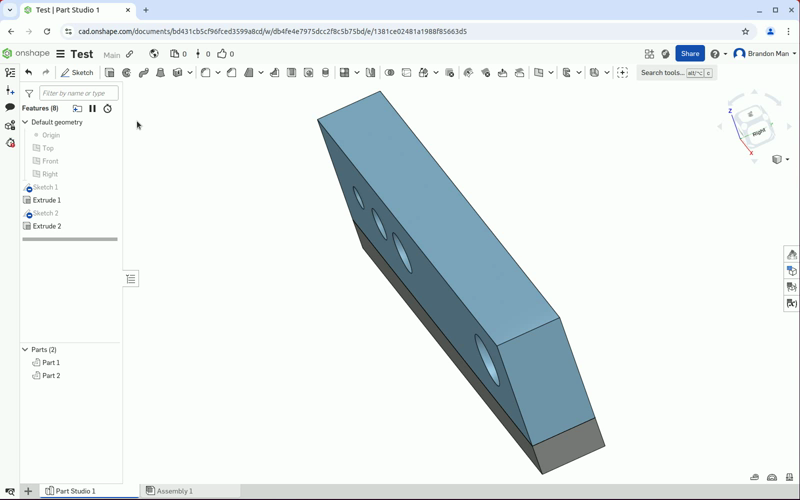
key(down, 2)
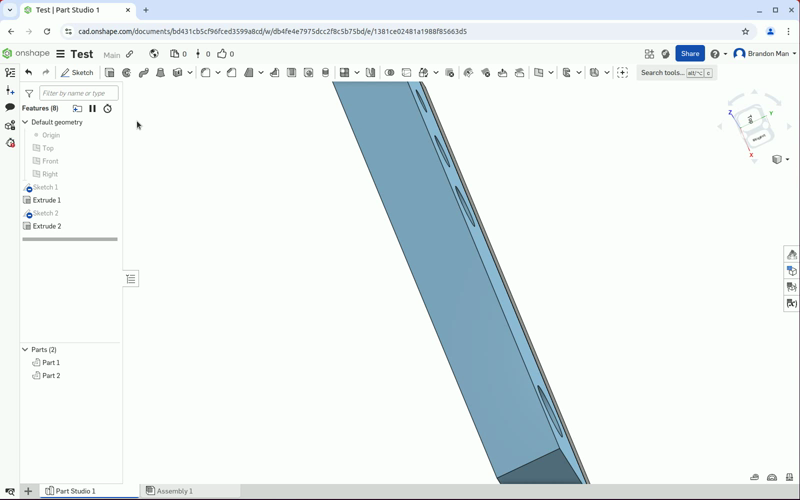
key(up, 2)
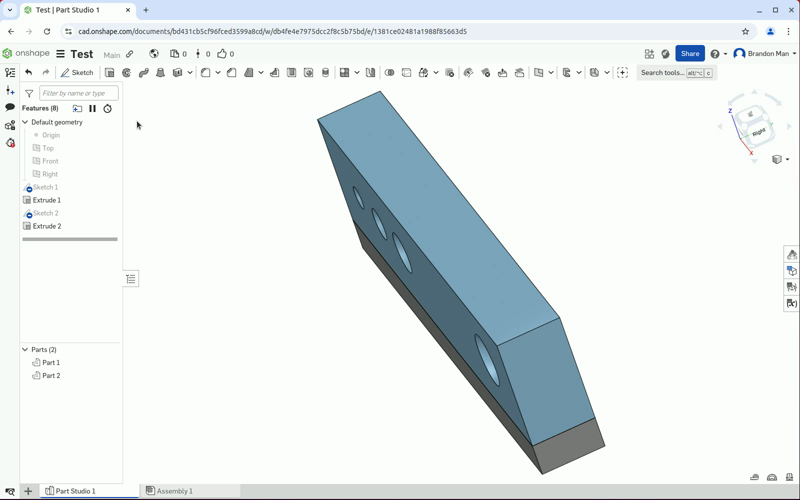
key(right, 2)
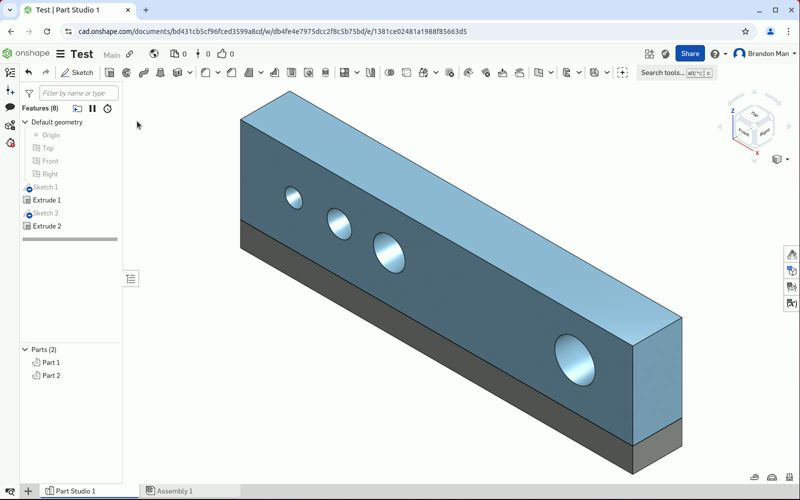
mouse_move(73, 189)
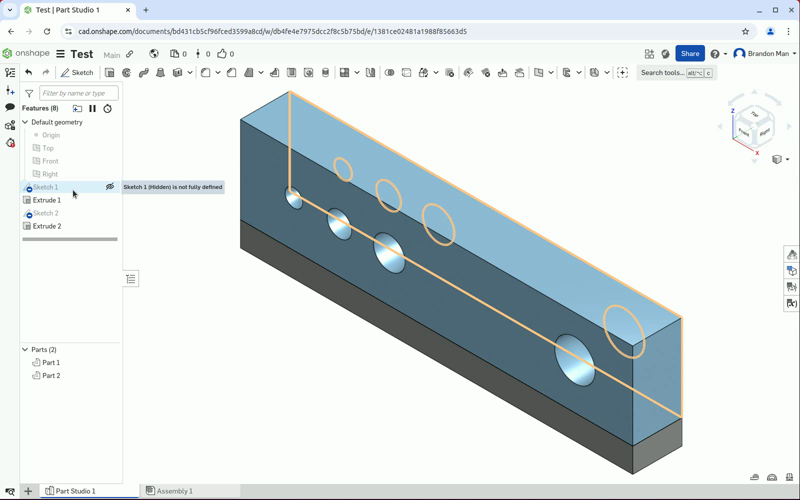
click(73, 189)